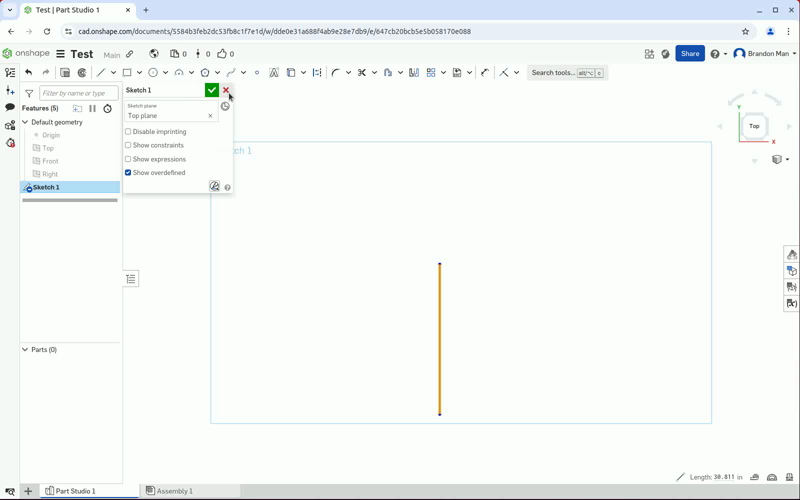
key(shift+h)
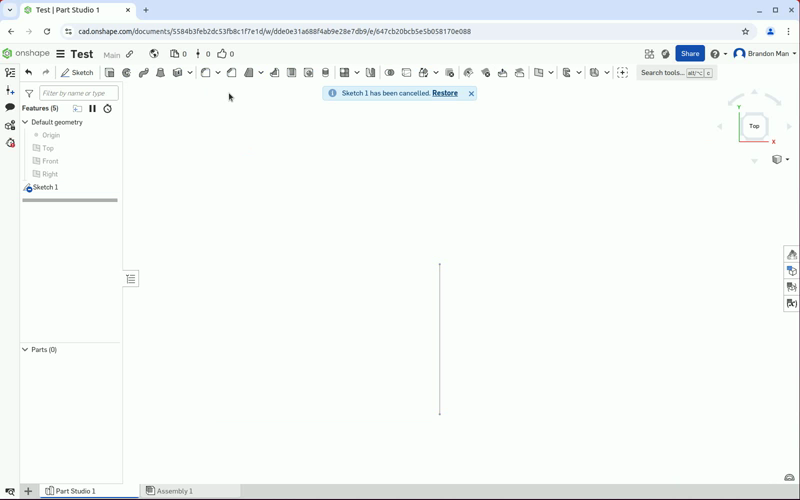
mouse_move(73, 352)
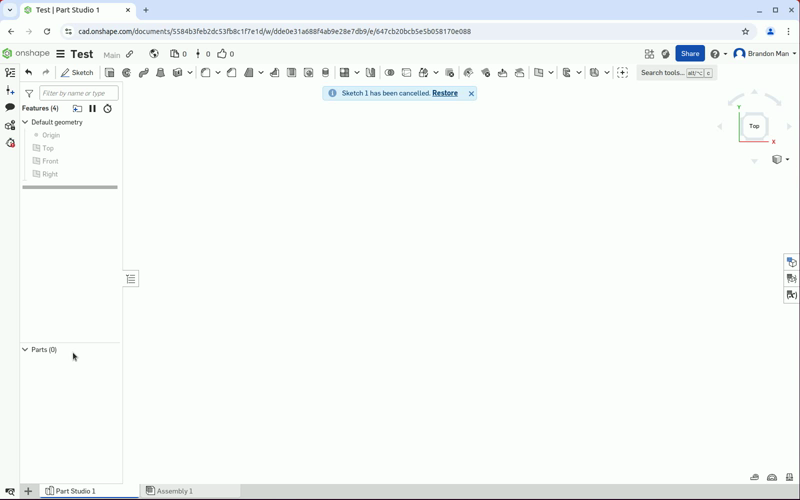
key(y)
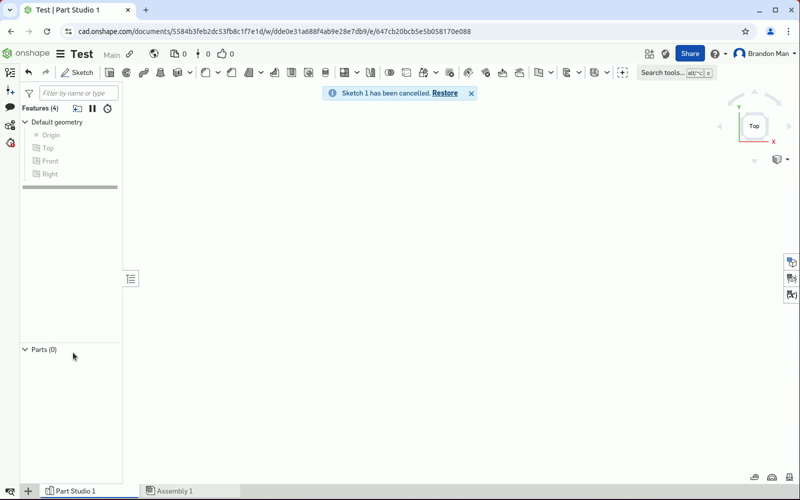
key(shift+p)
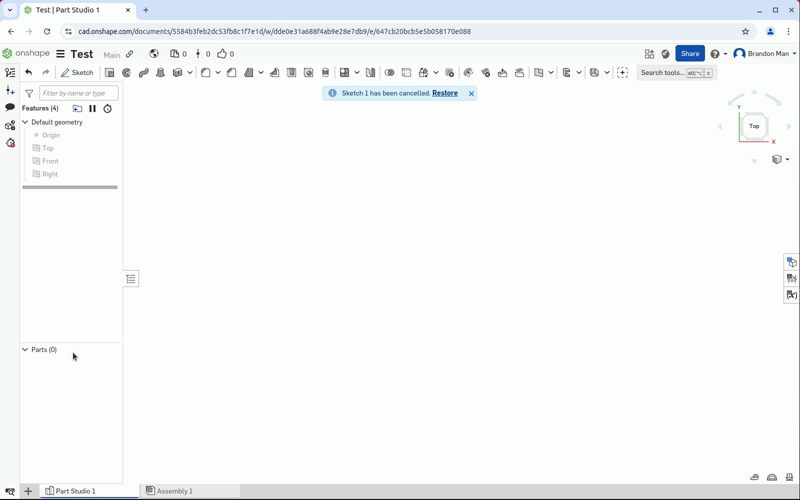
key(space)
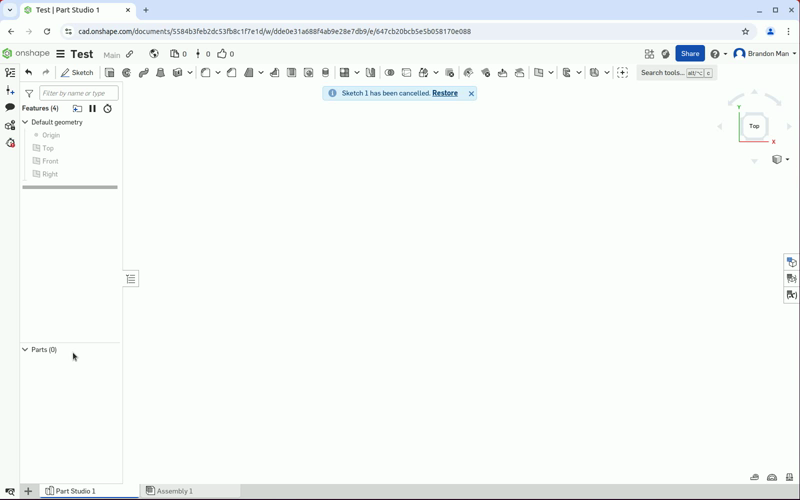
key_down(shift)
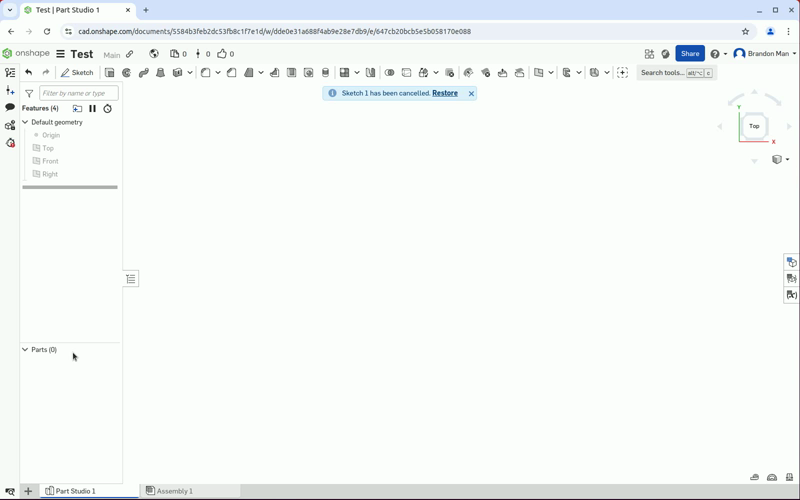
key(up)
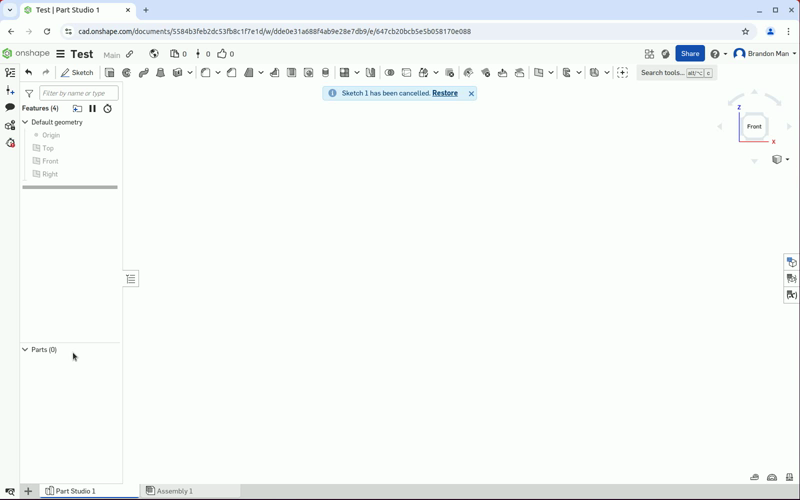
key_up(shift)
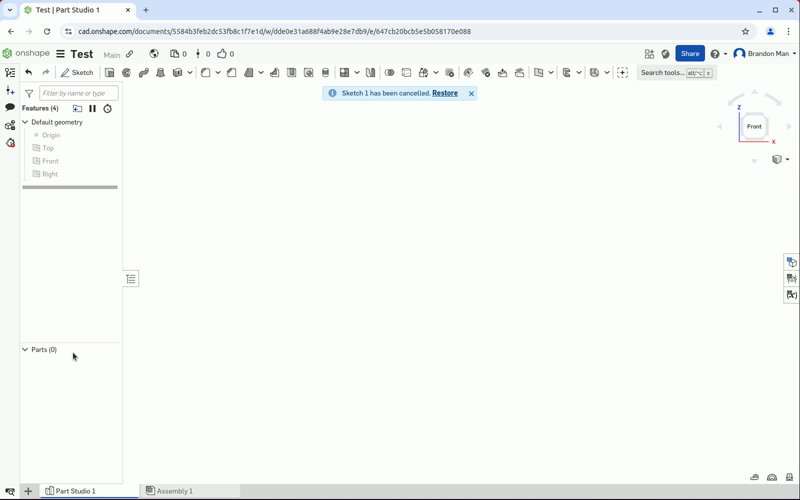
mouse_move(73, 352)
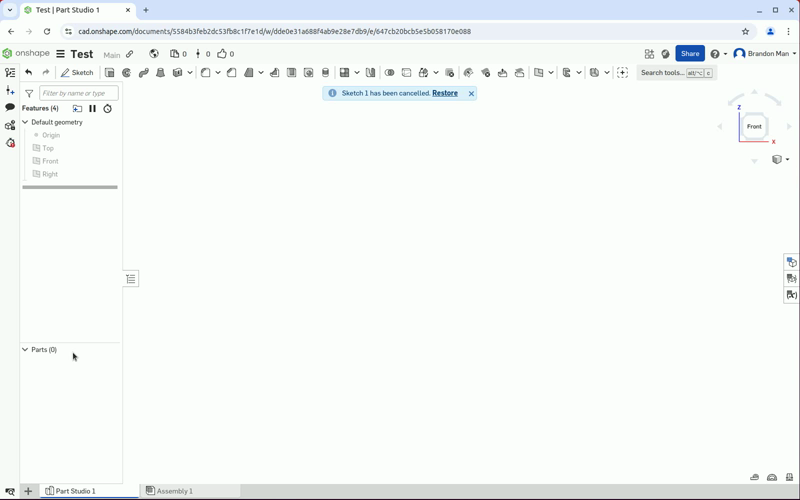
key(shift+y)
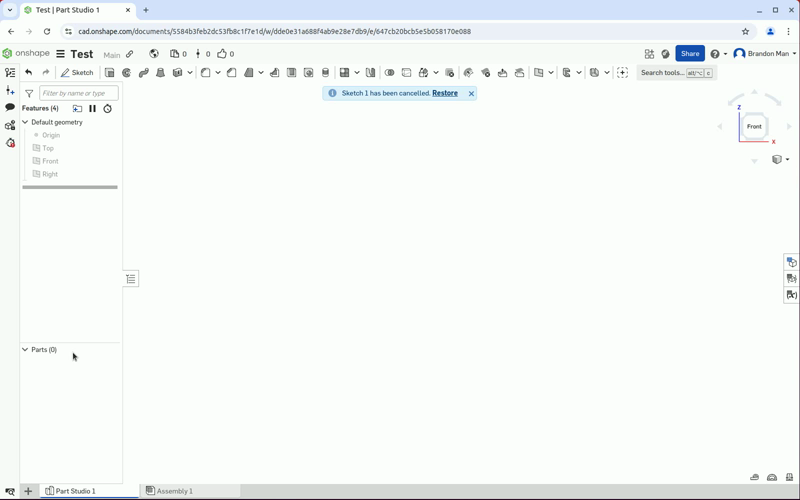
key(shift+s)
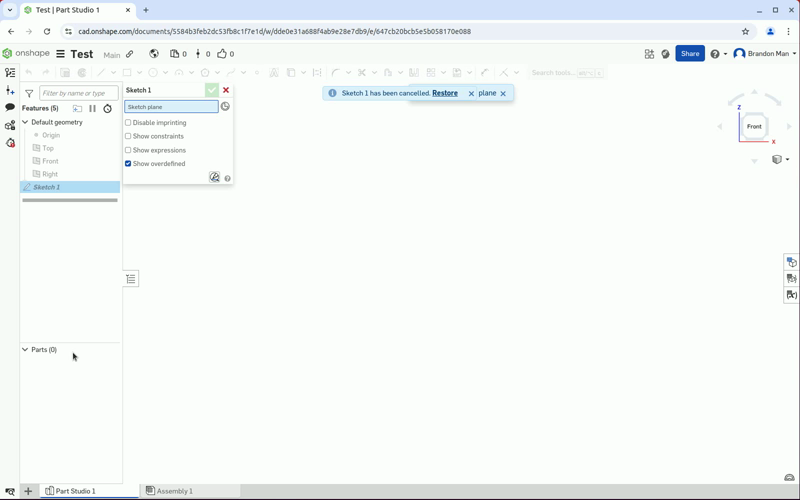
mouse_move(73, 163)
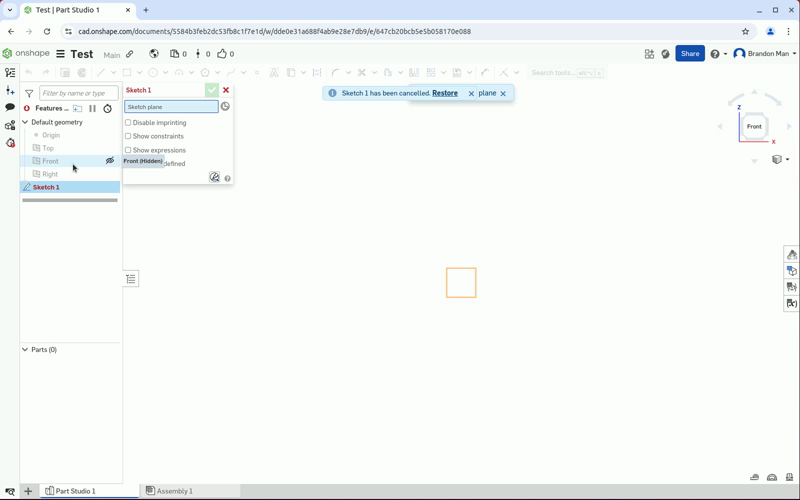
click(73, 163)
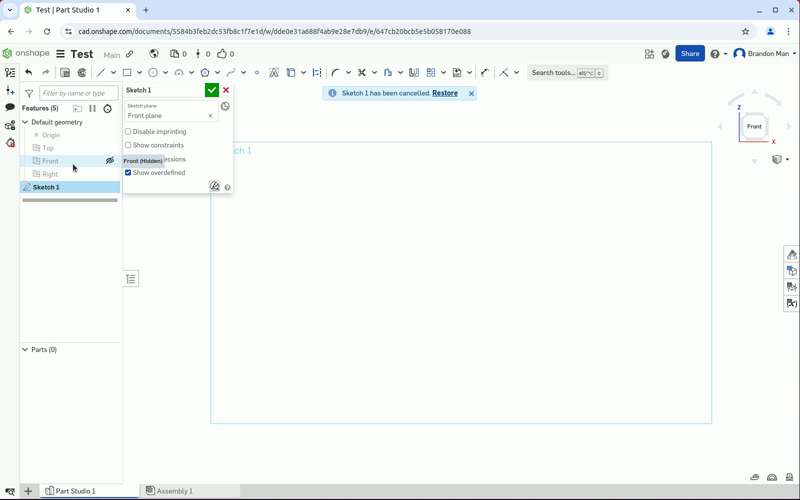
mouse_move(73, 352)
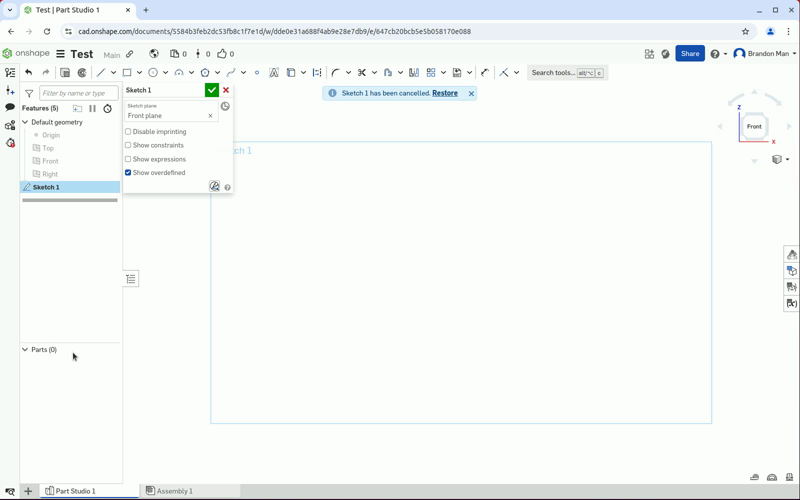
key(y)
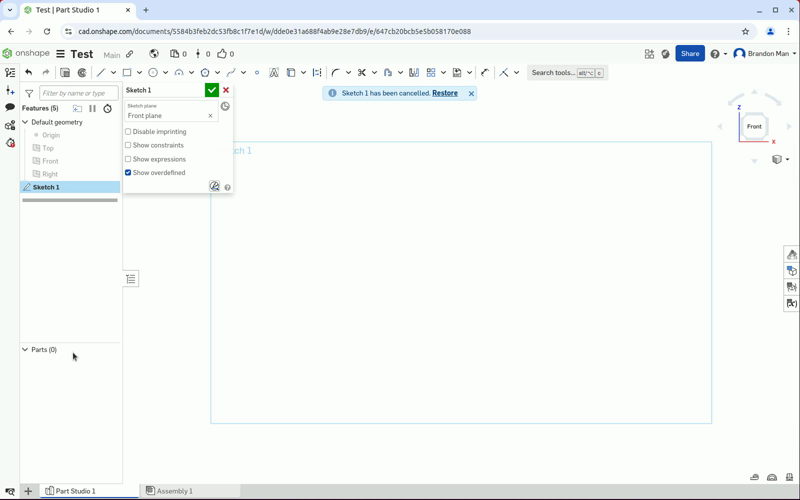
key(l)
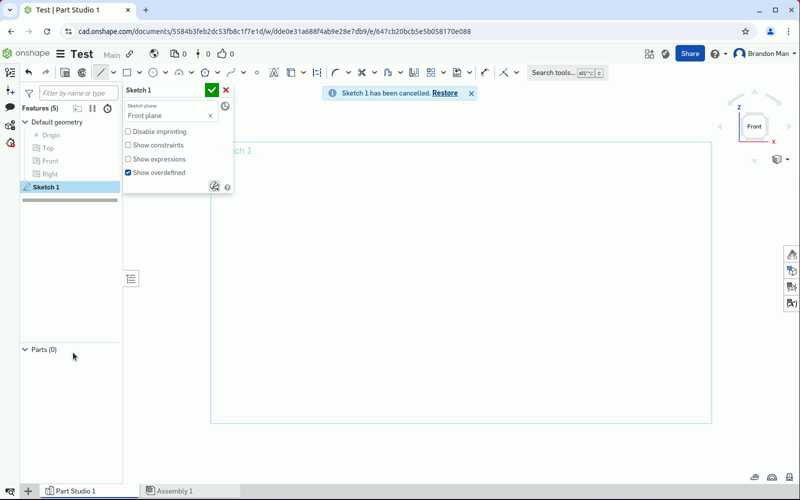
key_down(shift)
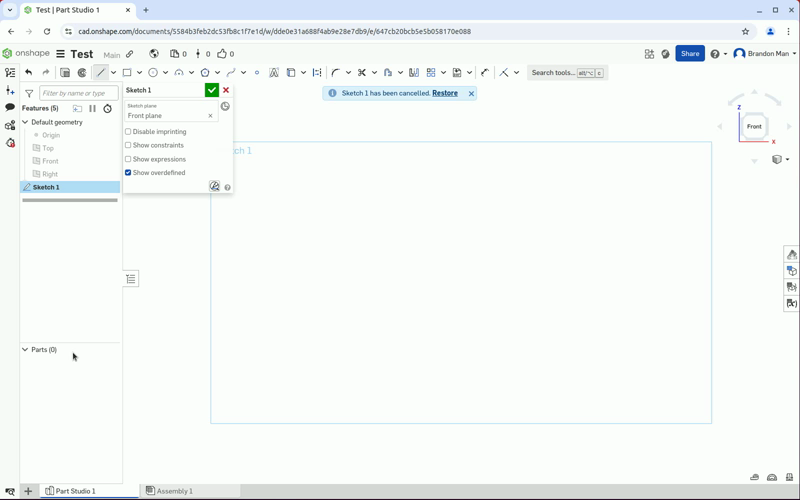
mouse_move(460, 282)
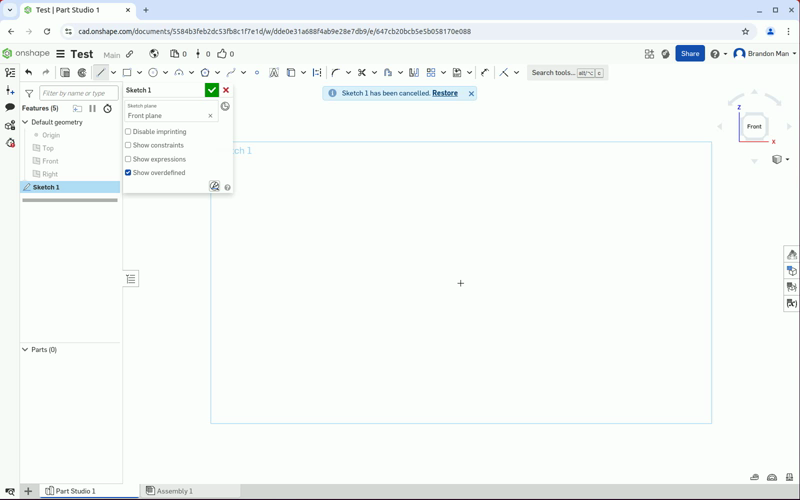
click(460, 282)
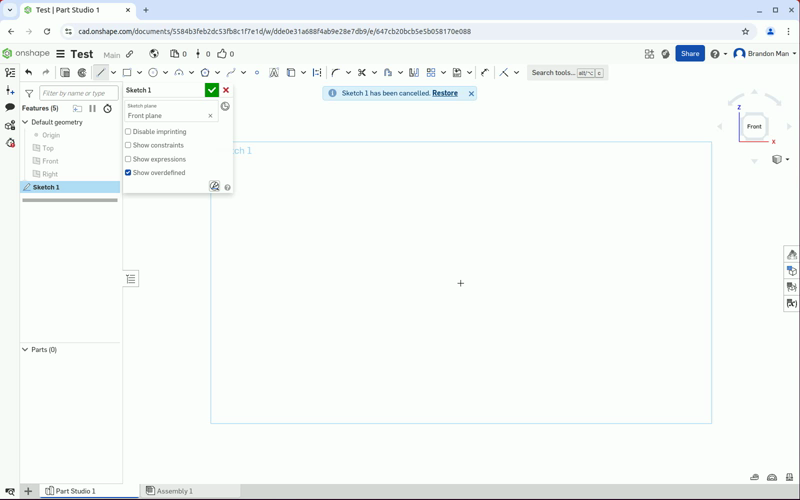
key_up(shift)
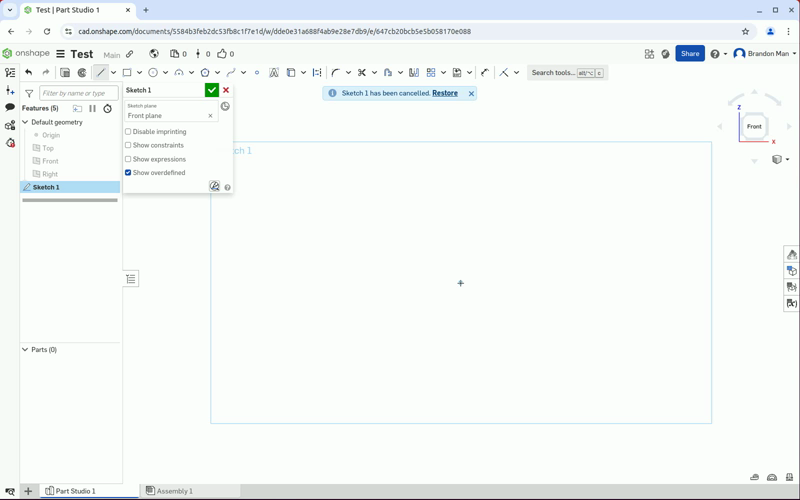
key_down(shift)
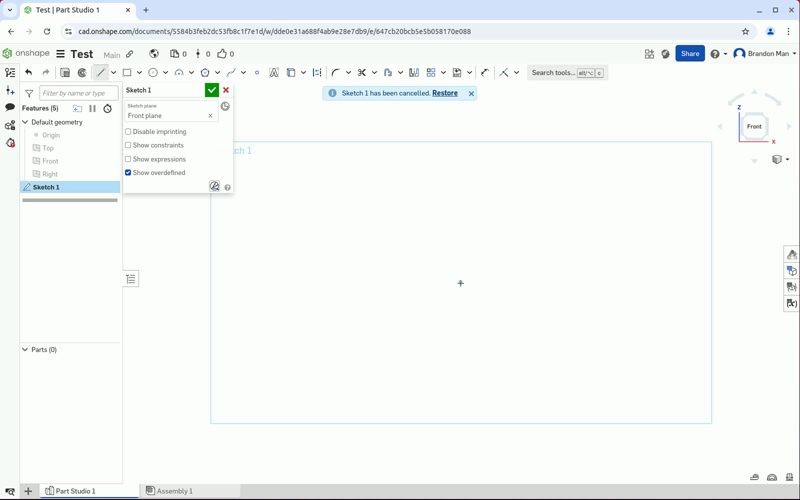
mouse_move(490, 282)
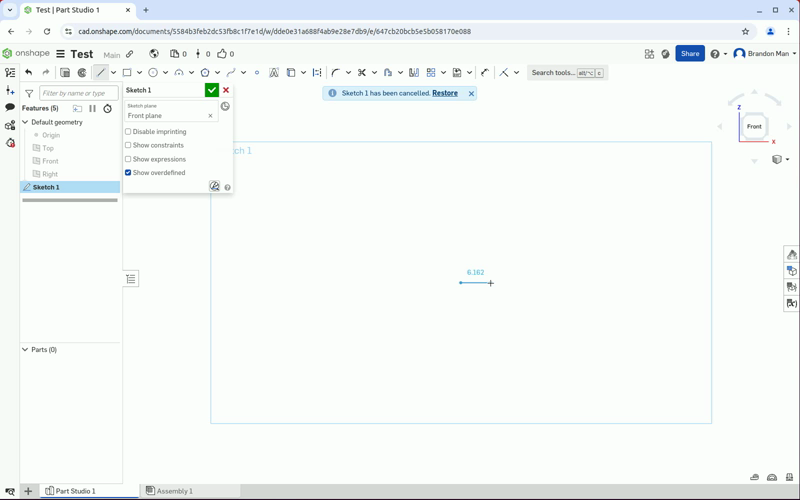
mouse_move(517, 282)
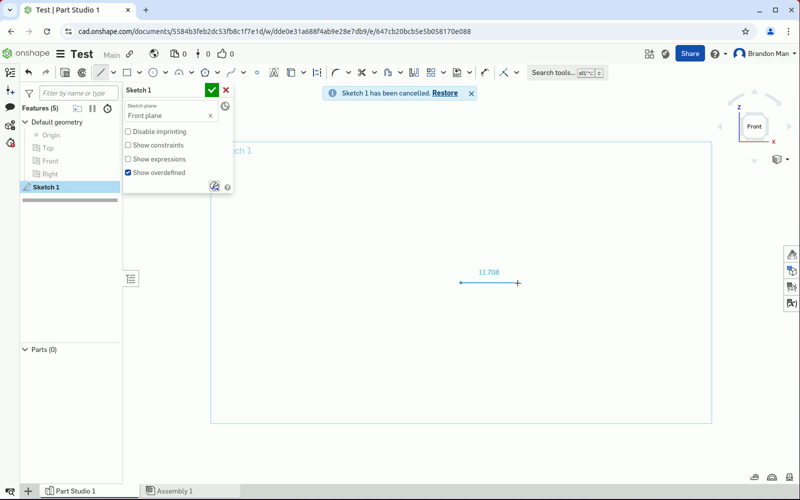
click(517, 282)
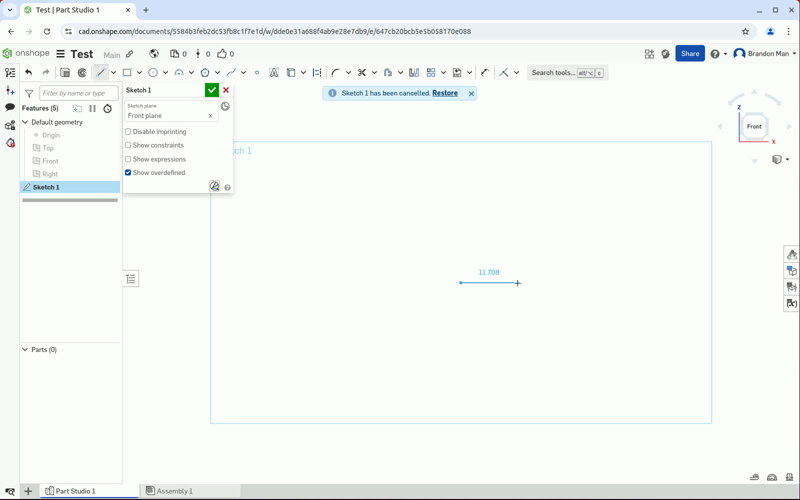
key_up(shift)
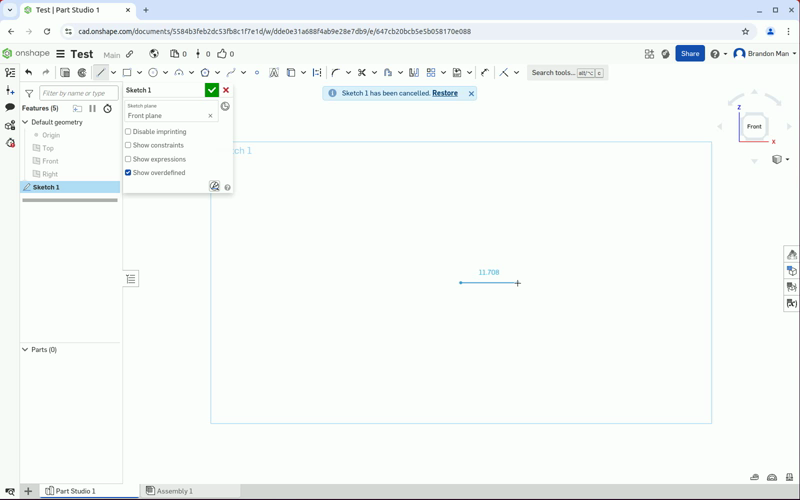
key_down(shift)
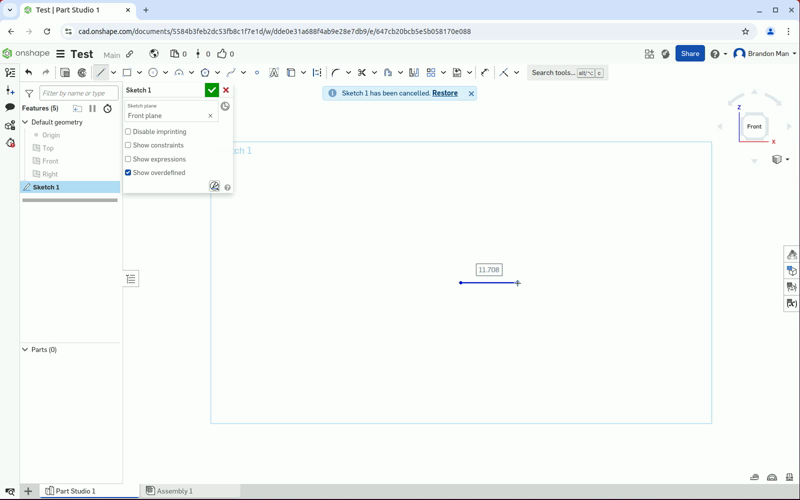
mouse_move(517, 191)
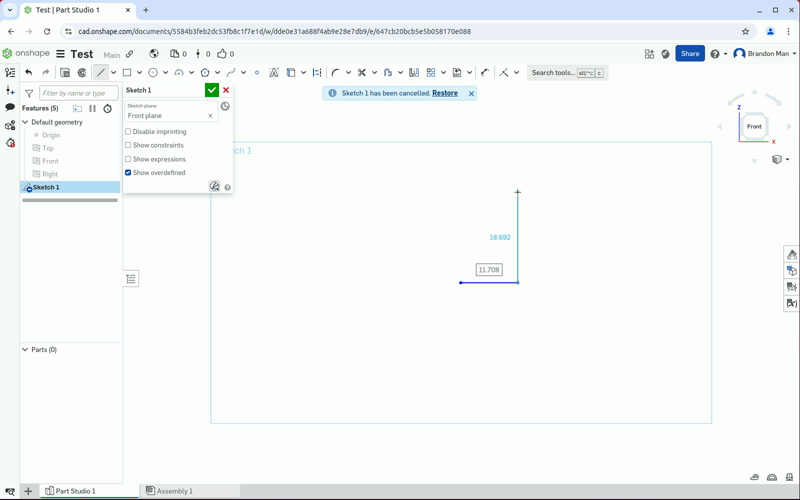
click(517, 191)
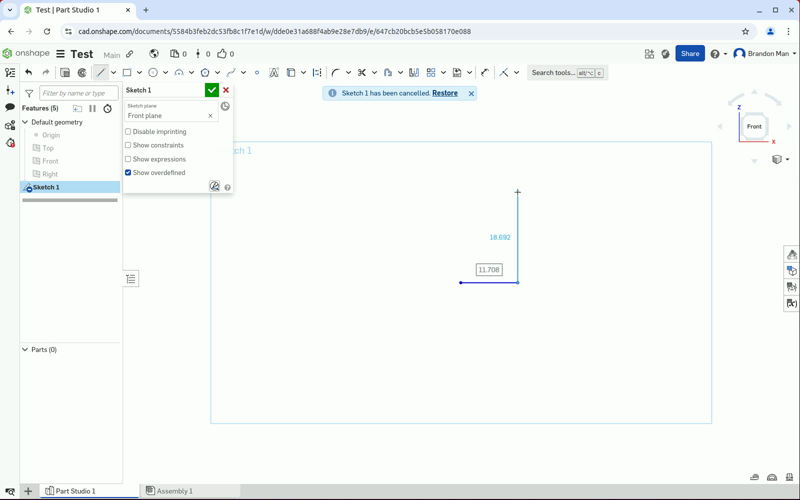
key_up(shift)
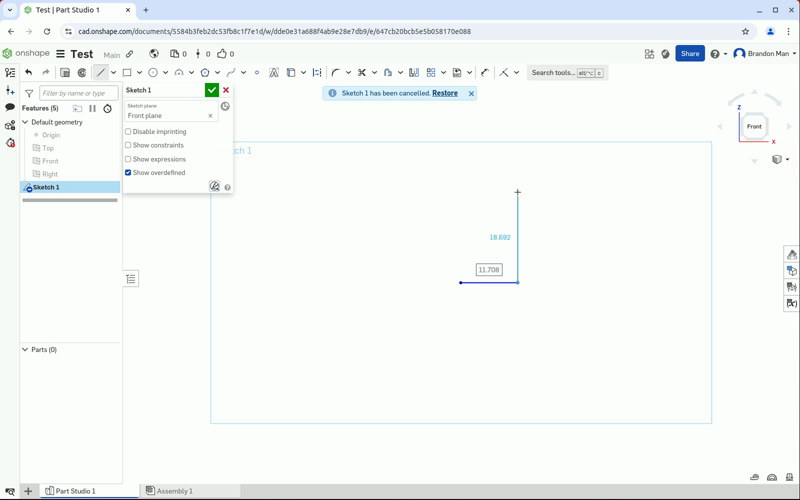
key_down(shift)
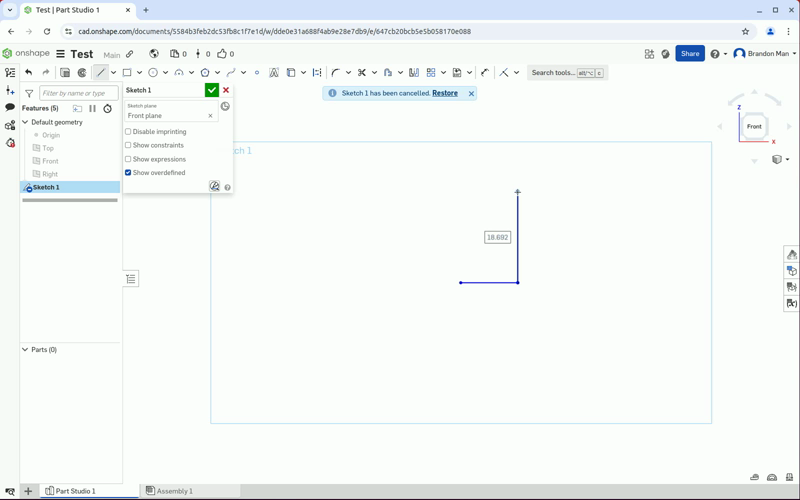
mouse_move(547, 191)
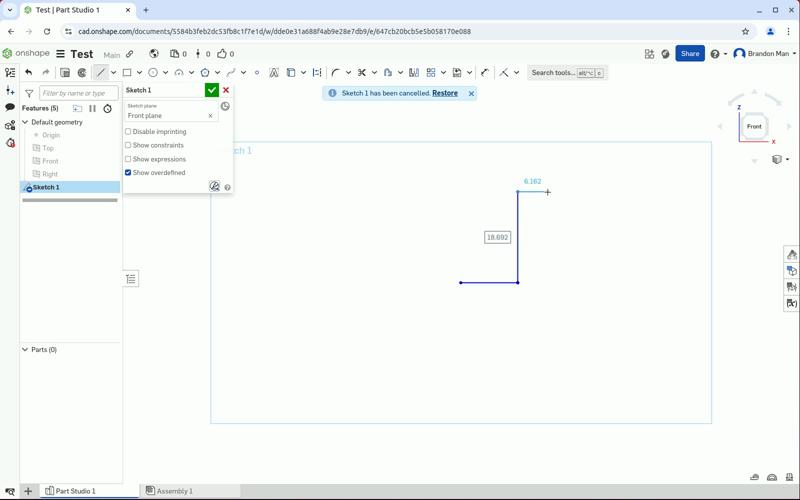
mouse_move(496, 170)
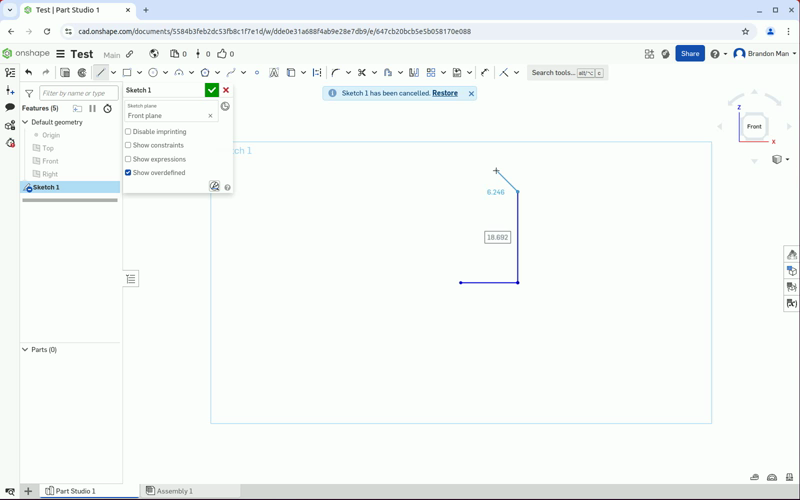
click(496, 170)
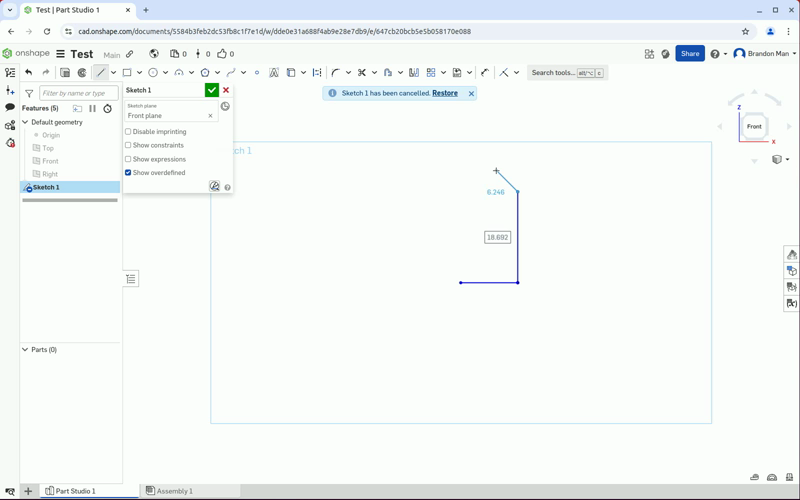
key_up(shift)
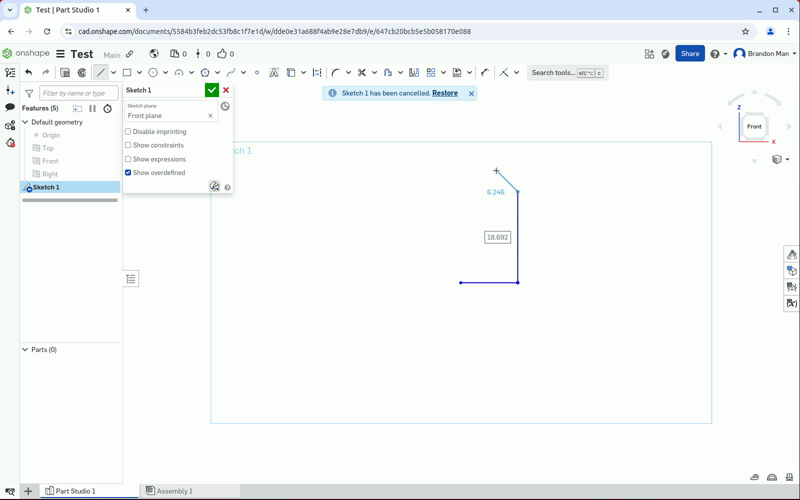
key_down(shift)
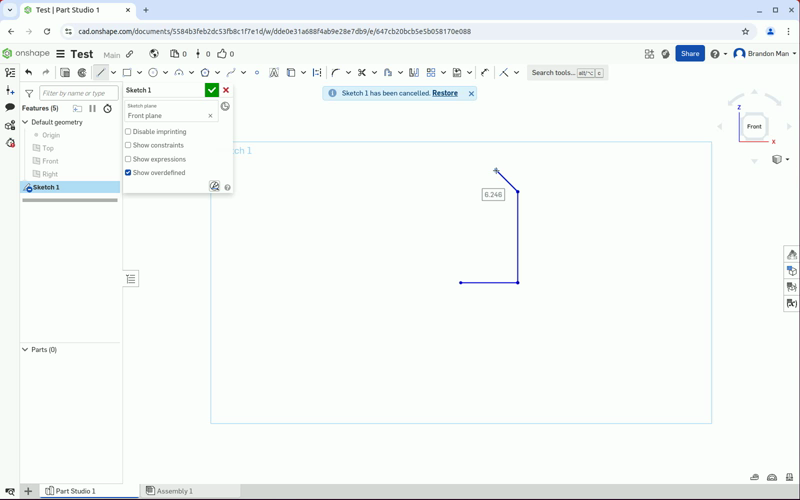
mouse_move(526, 170)
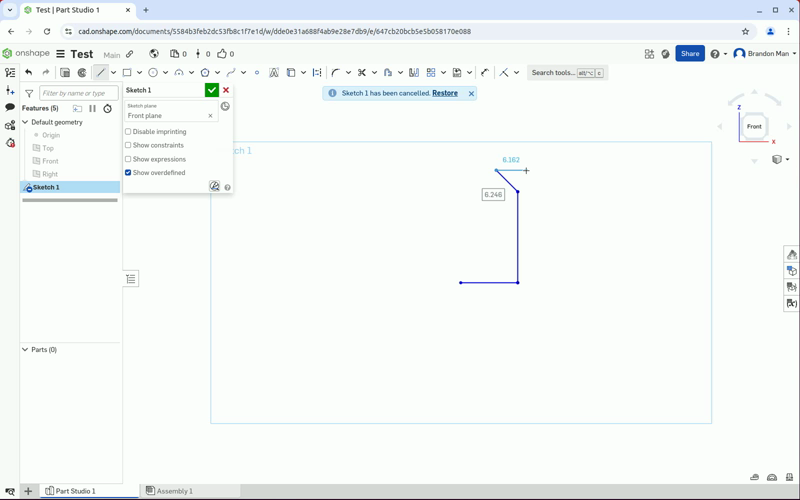
mouse_move(460, 170)
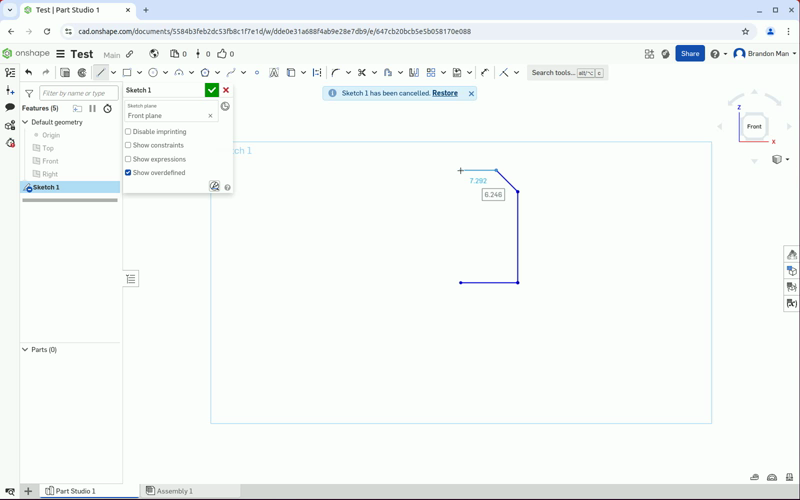
click(460, 170)
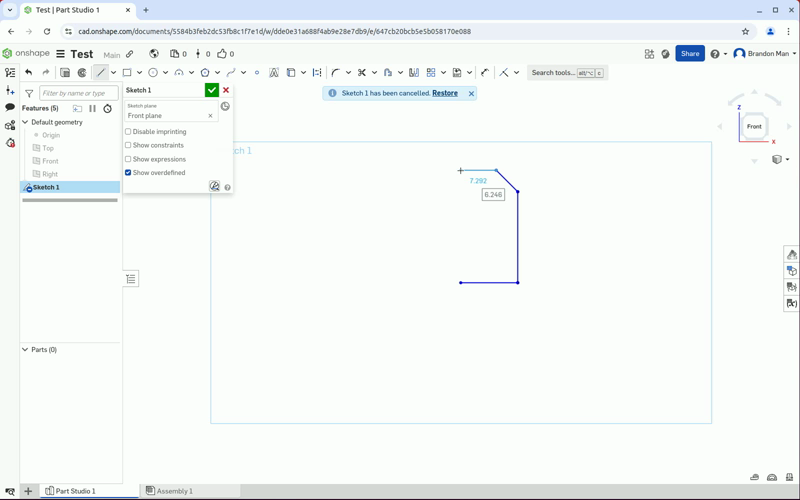
key_up(shift)
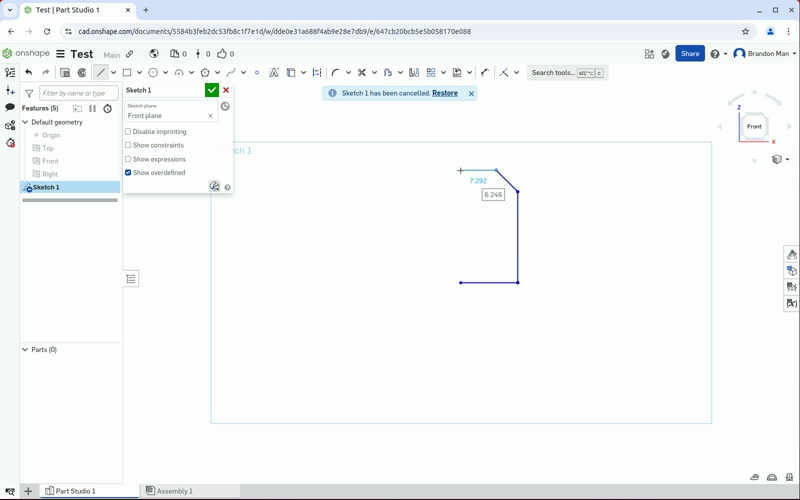
key_down(shift)
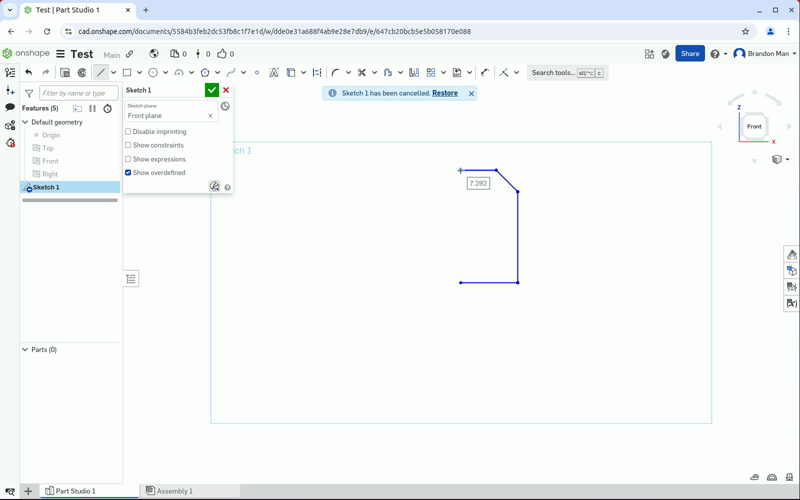
mouse_move(460, 282)
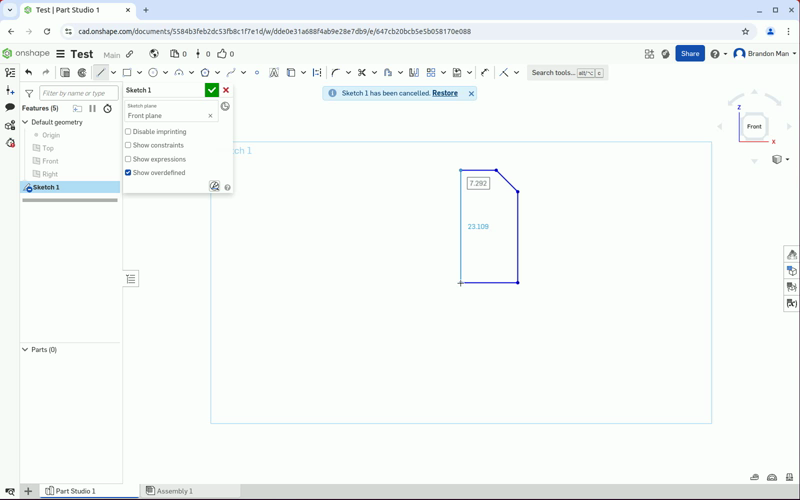
key_up(shift)
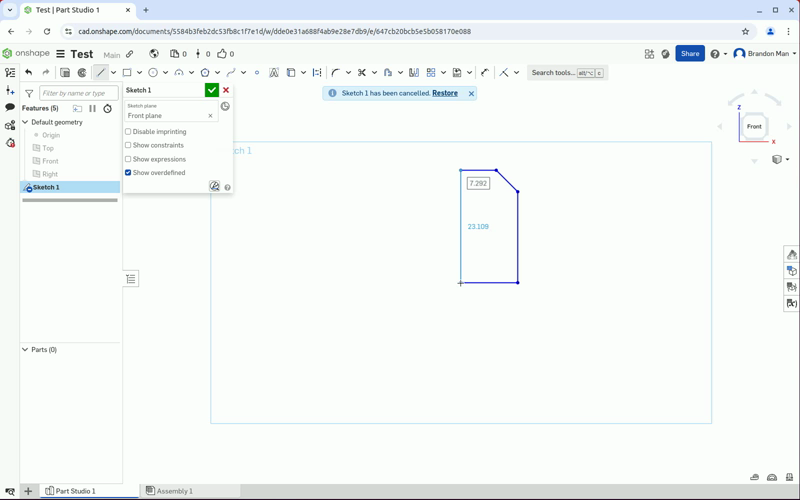
click(460, 282)
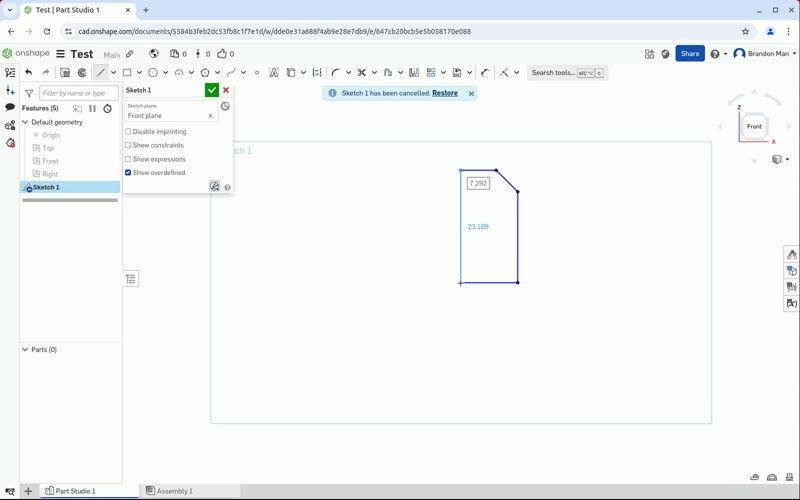
key(esc)
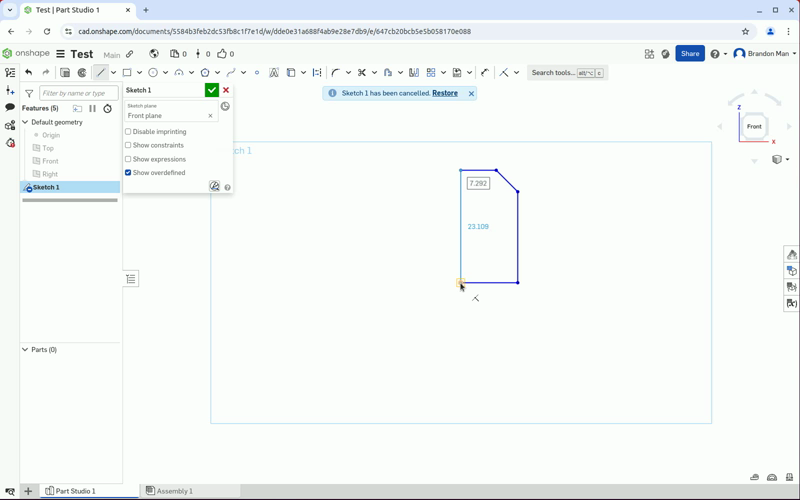
mouse_move(499, 245)
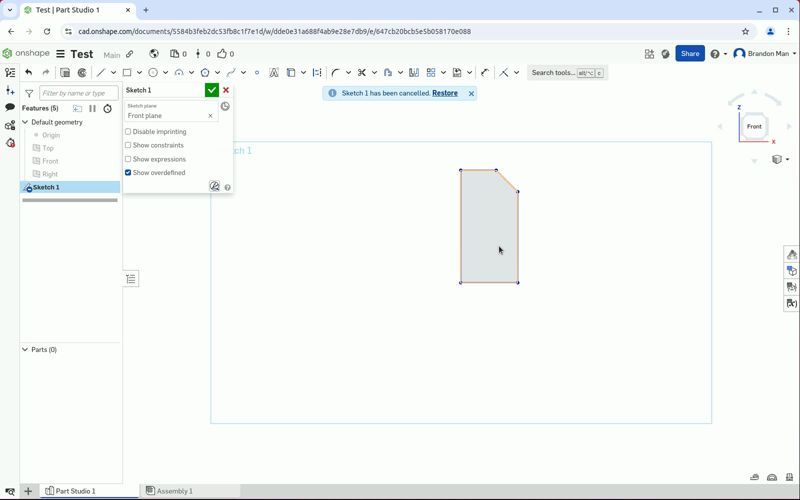
click(499, 245)
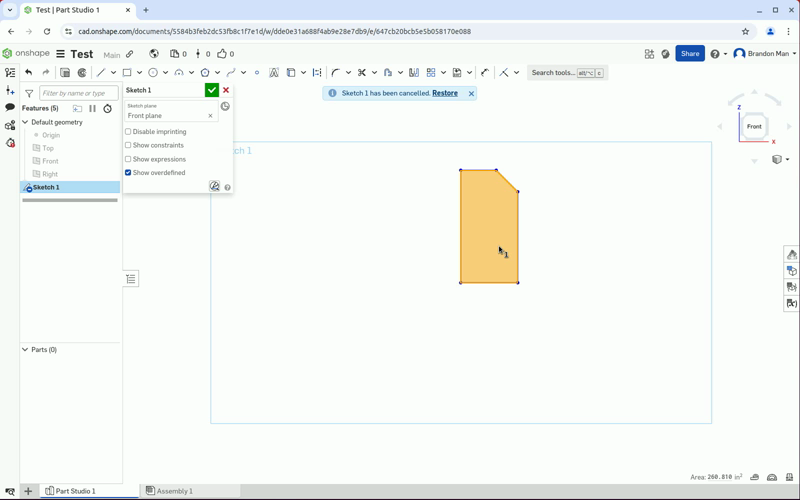
mouse_move(73, 352)
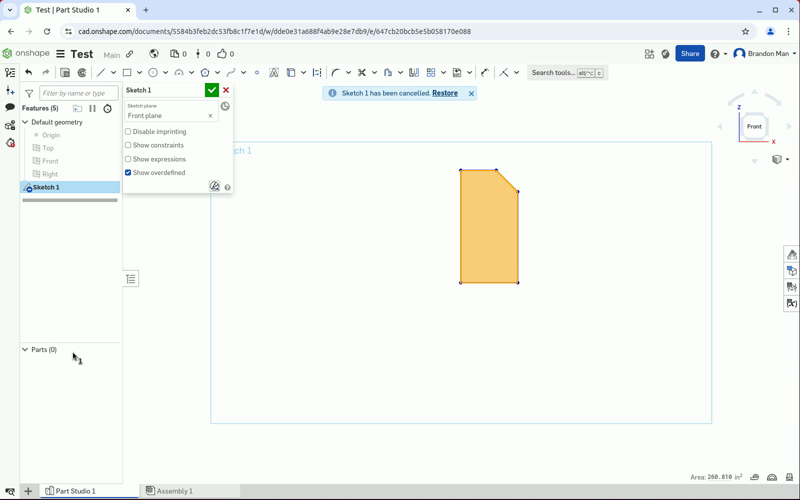
key(shift+y)
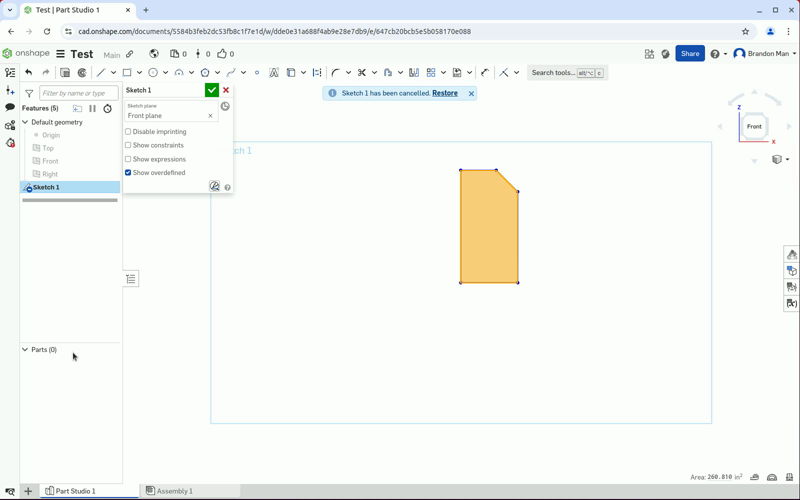
key(shift+e)
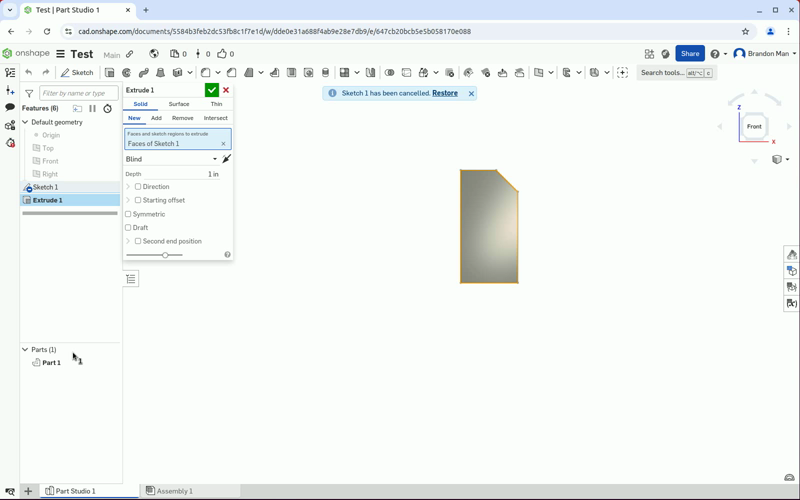
mouse_move(143, 106)
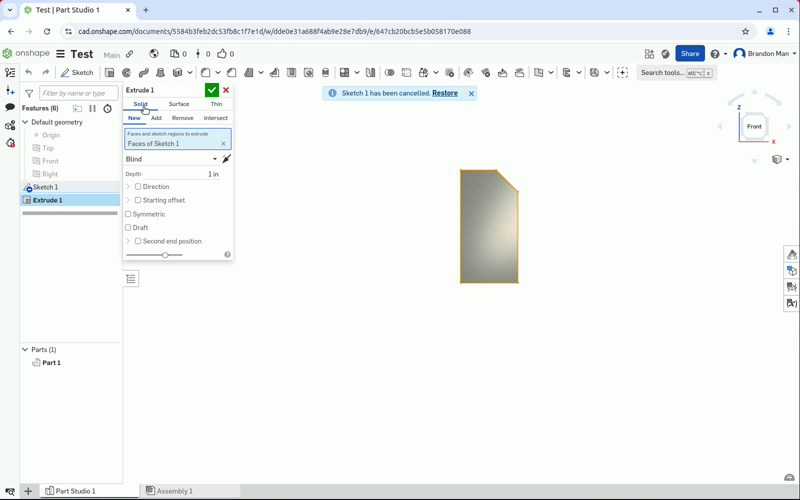
click(143, 106)
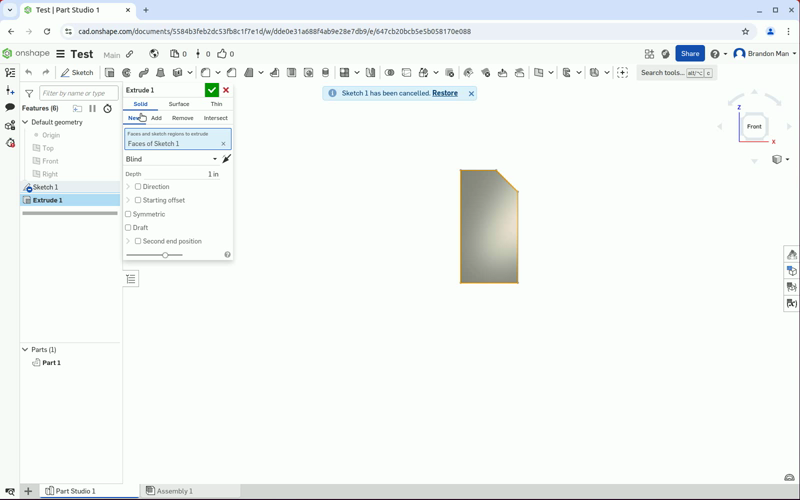
mouse_move(137, 120)
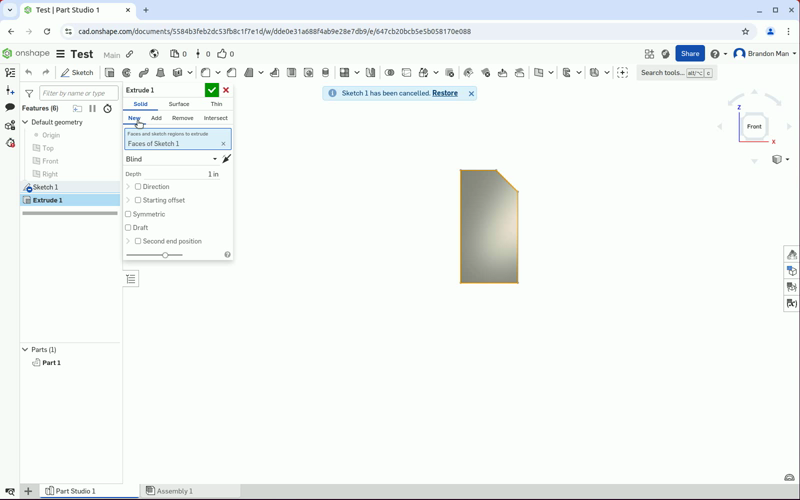
click(137, 120)
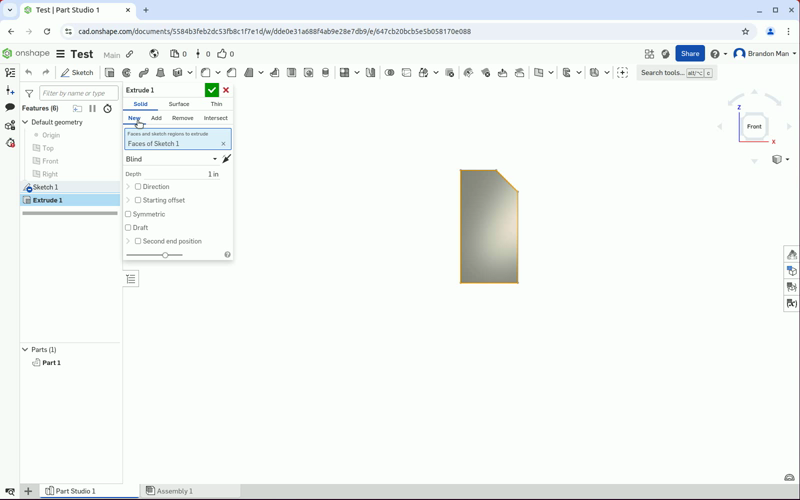
key(tab, 4)
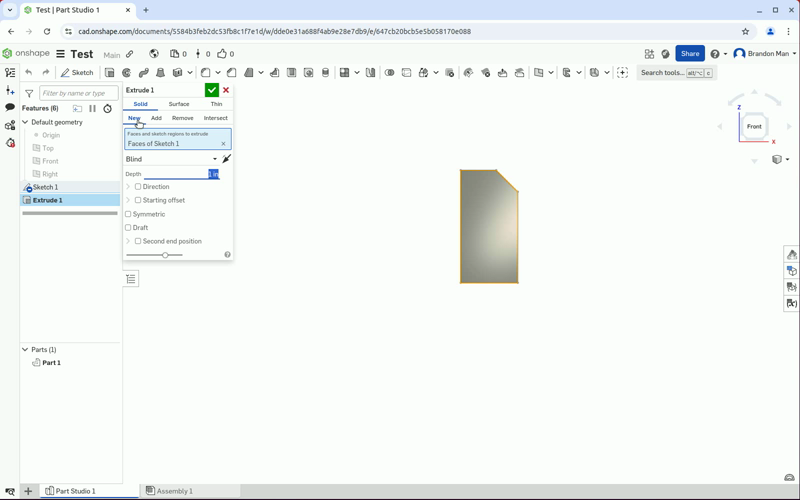
text(0.241)
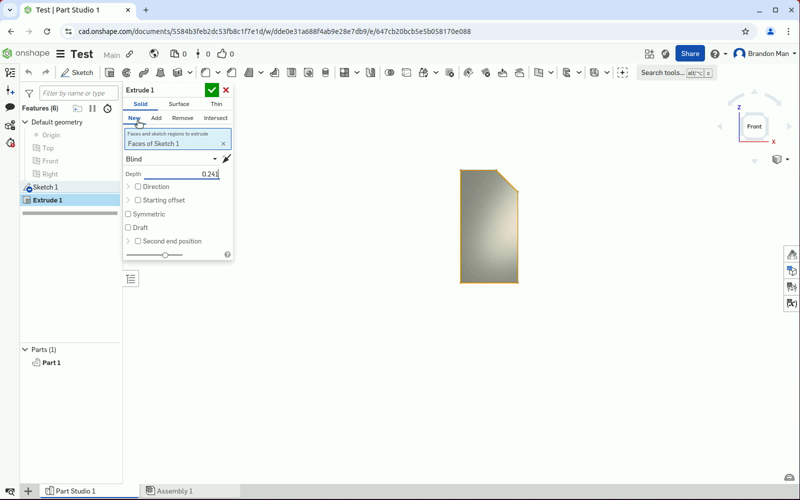
key(enter)
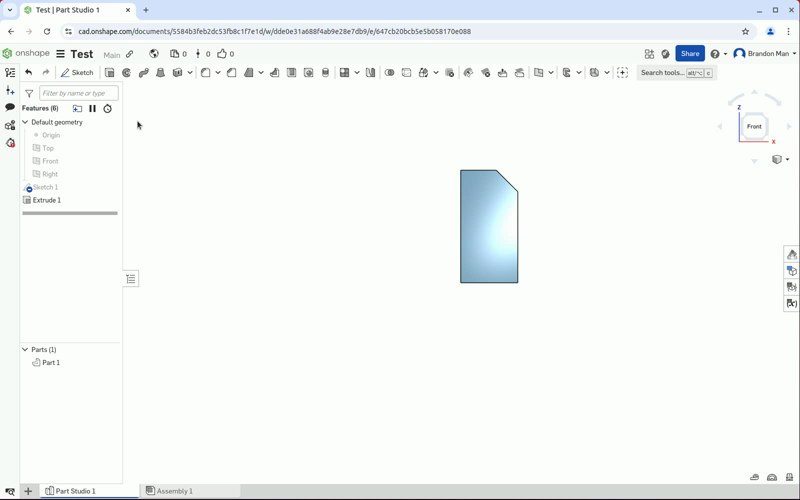
key(shift+h)
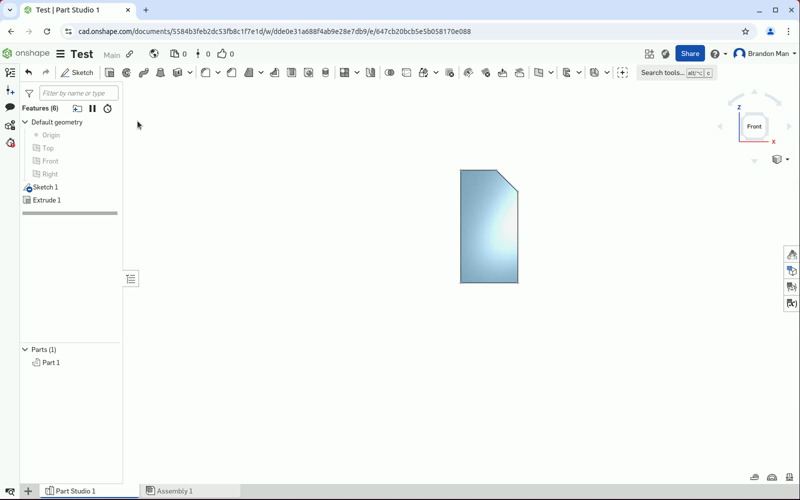
key(shift+h)
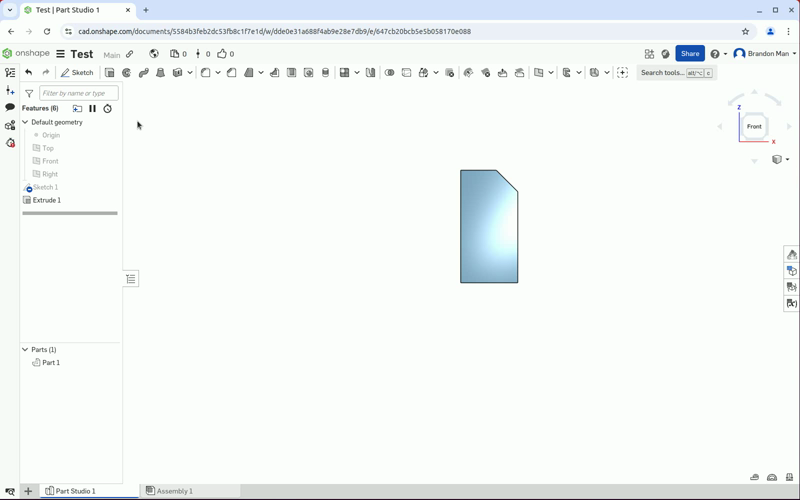
mouse_move(73, 189)
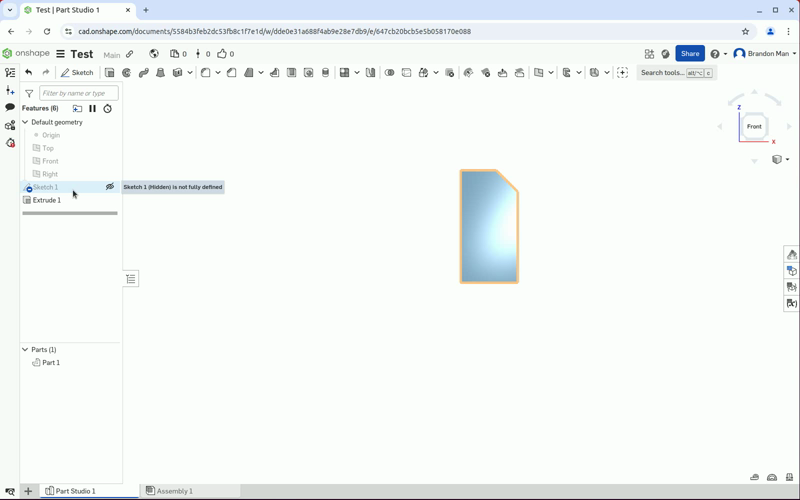
click(73, 189)
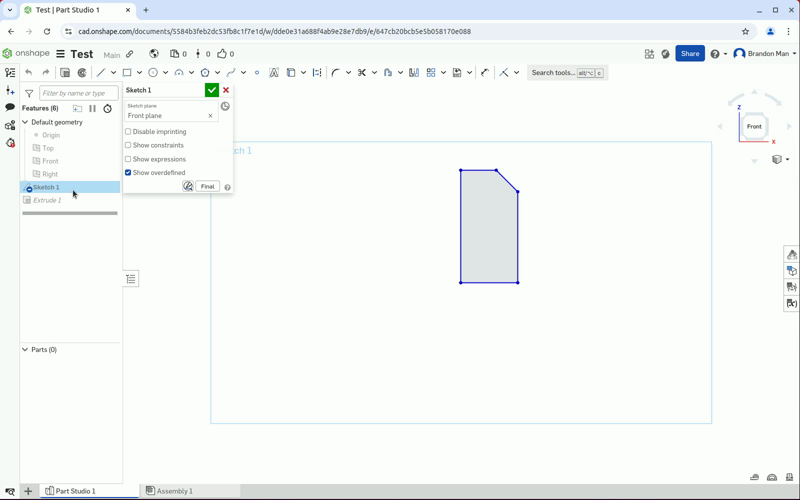
mouse_move(229, 92)
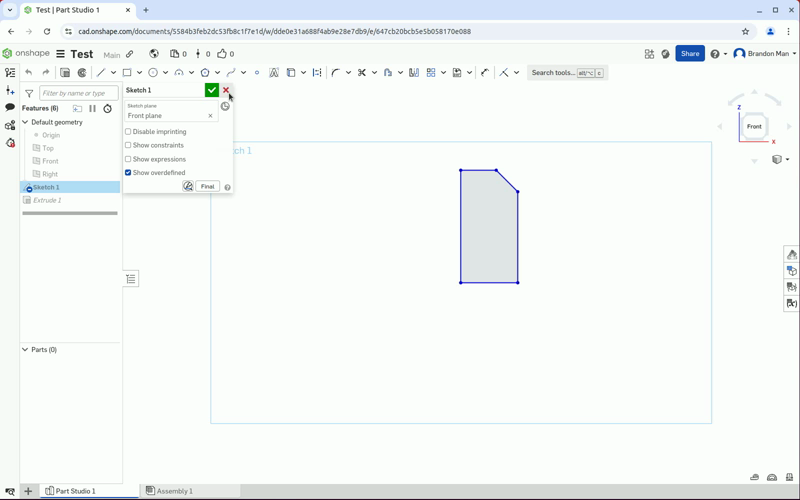
click(229, 92)
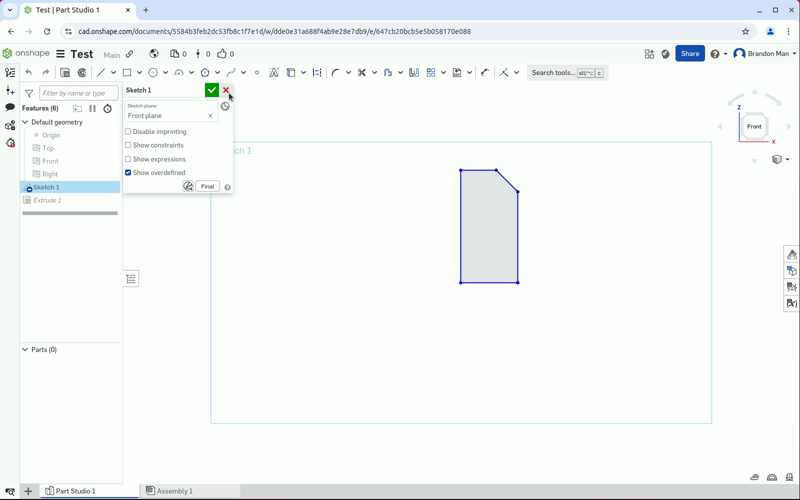
key(shift+s)
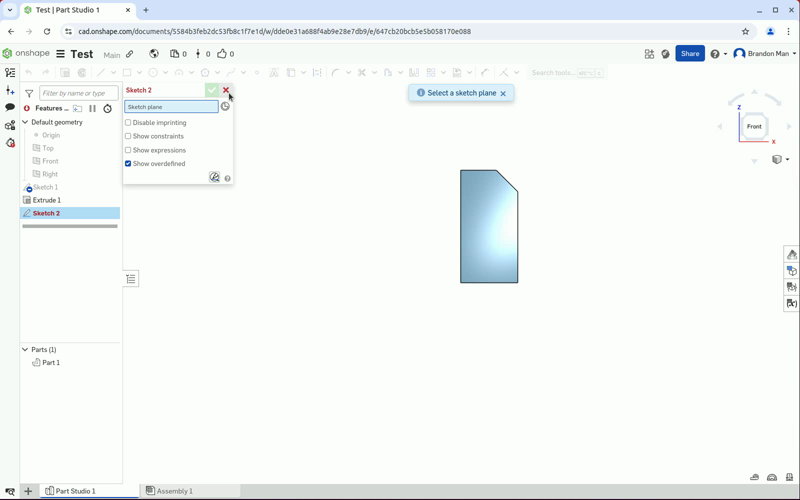
mouse_move(73, 163)
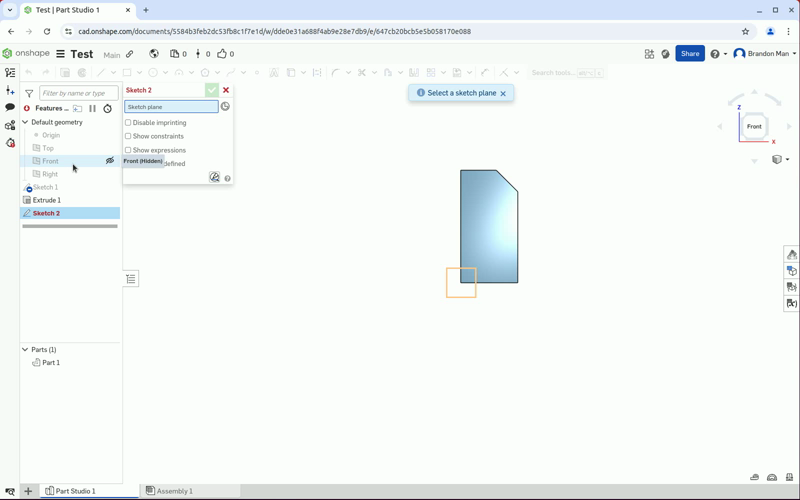
click(73, 163)
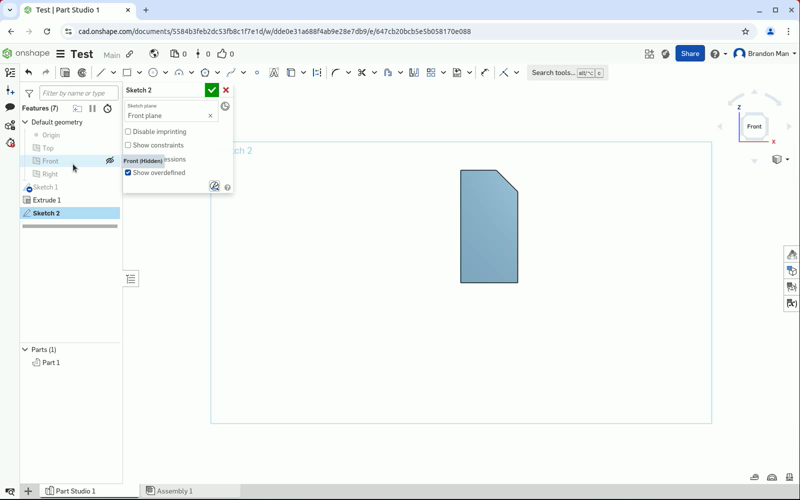
mouse_move(73, 352)
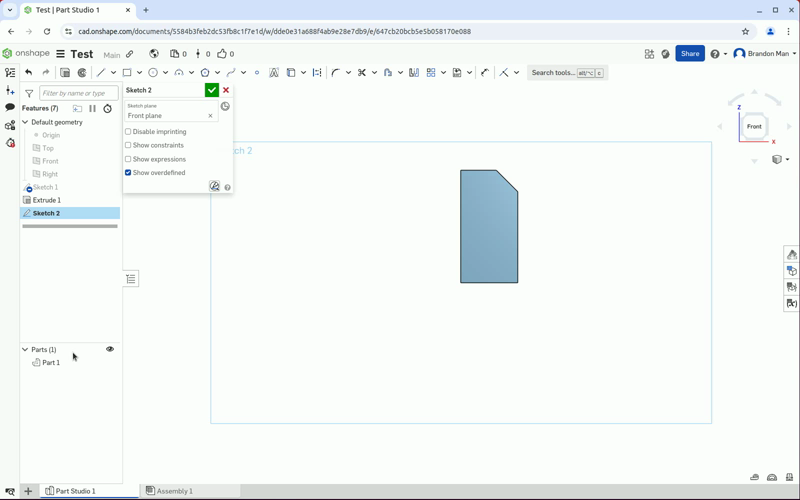
key(y)
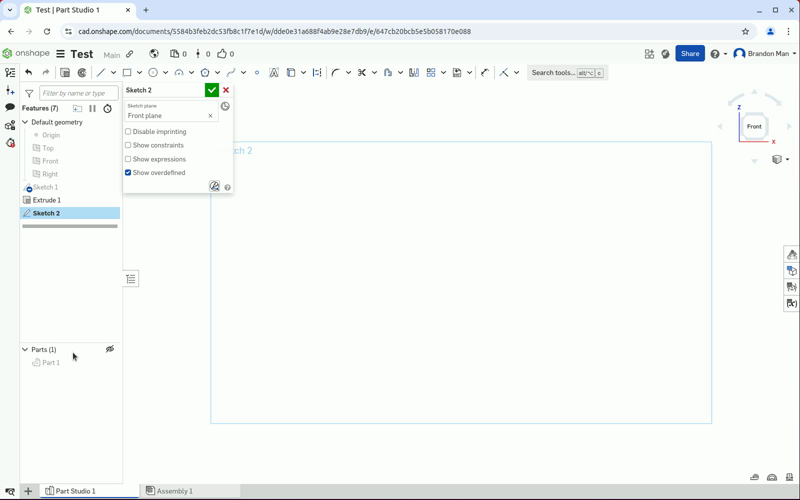
key(l)
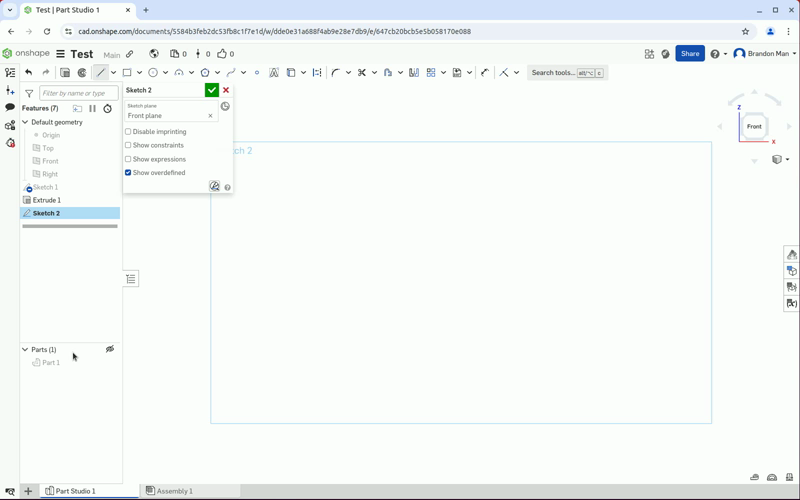
key_down(shift)
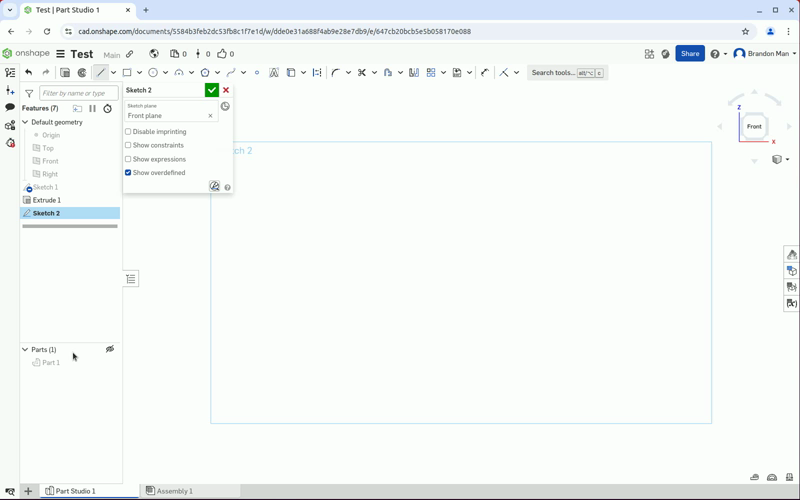
mouse_move(404, 282)
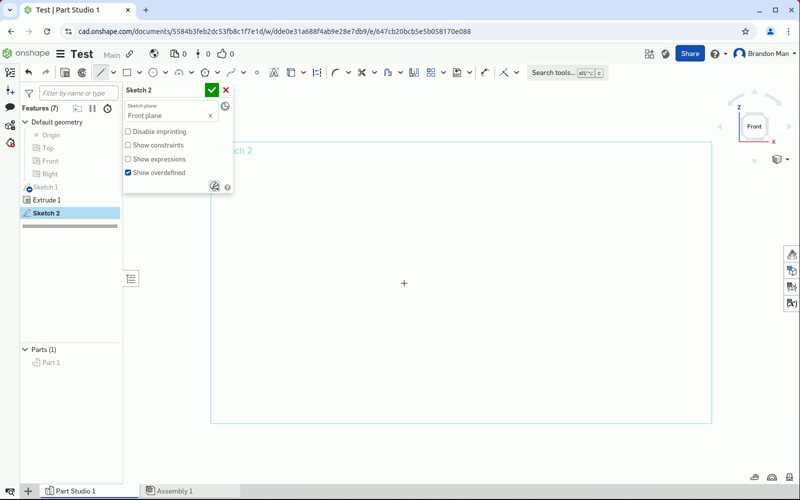
click(404, 282)
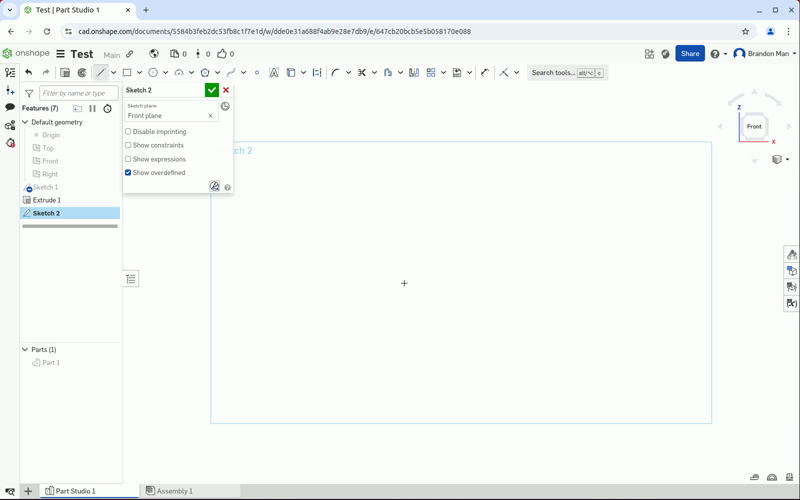
key_up(shift)
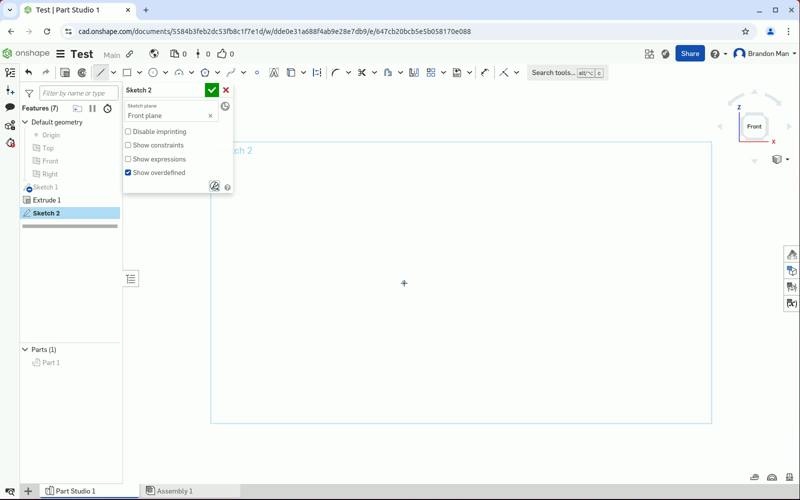
key_down(shift)
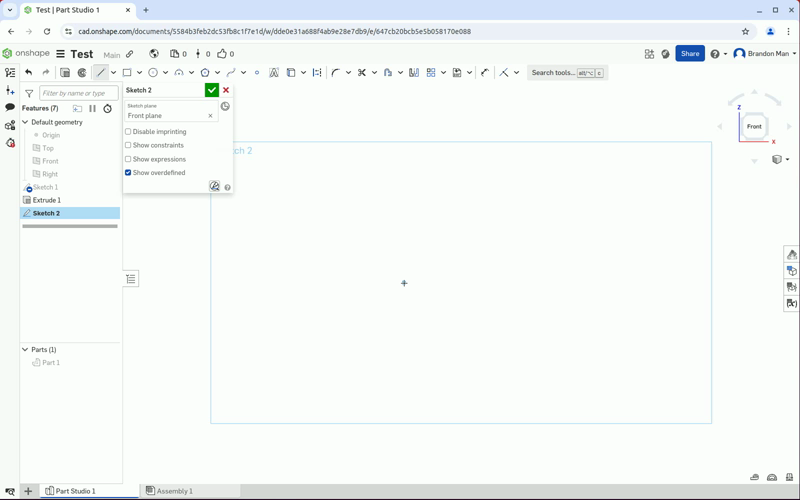
mouse_move(434, 282)
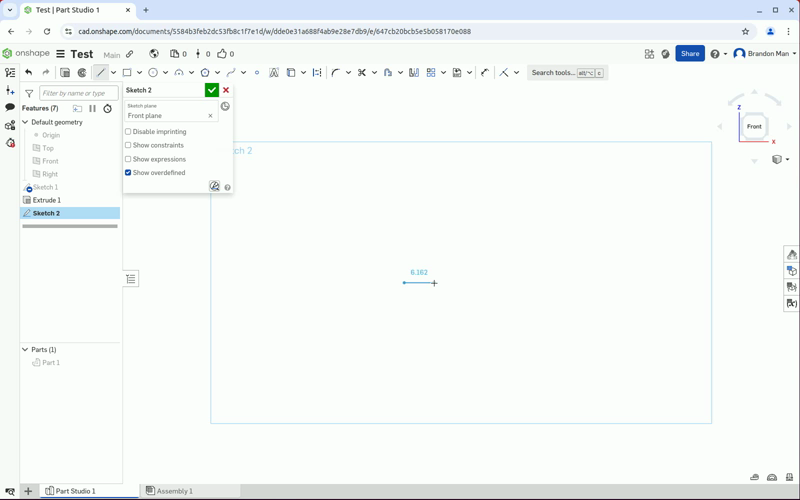
mouse_move(461, 282)
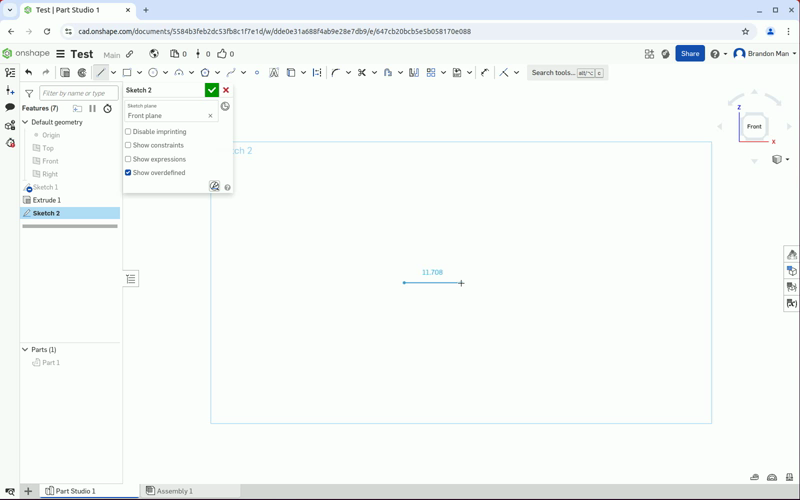
click(461, 282)
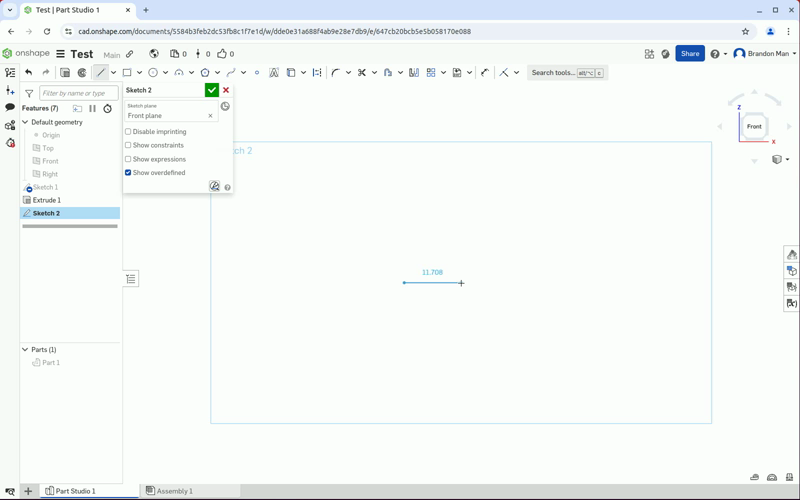
key_up(shift)
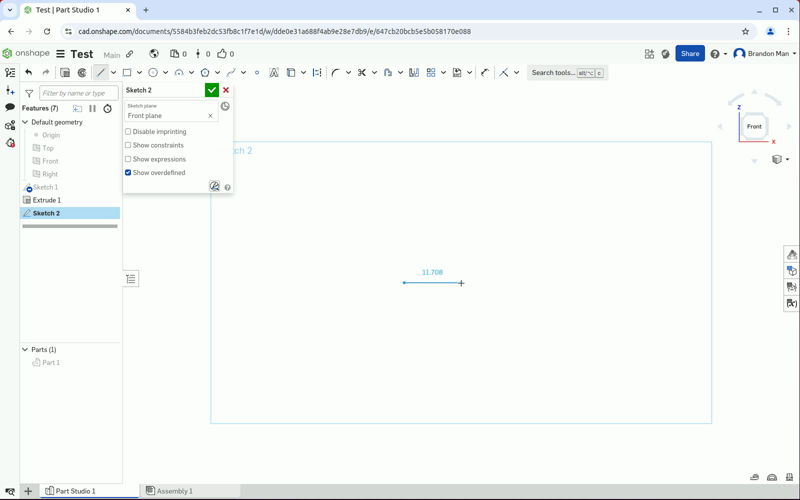
key_down(shift)
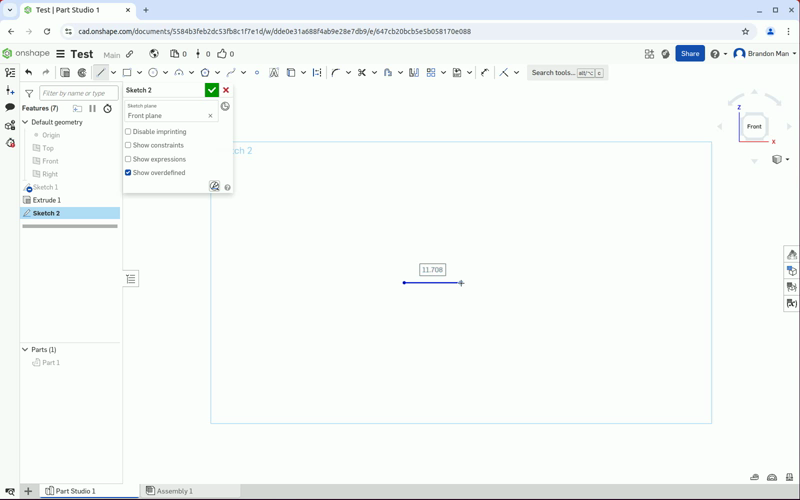
mouse_move(461, 170)
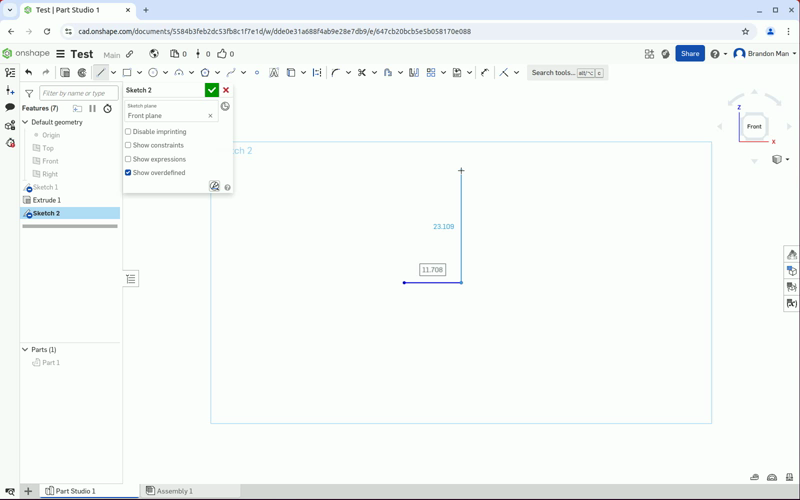
click(461, 170)
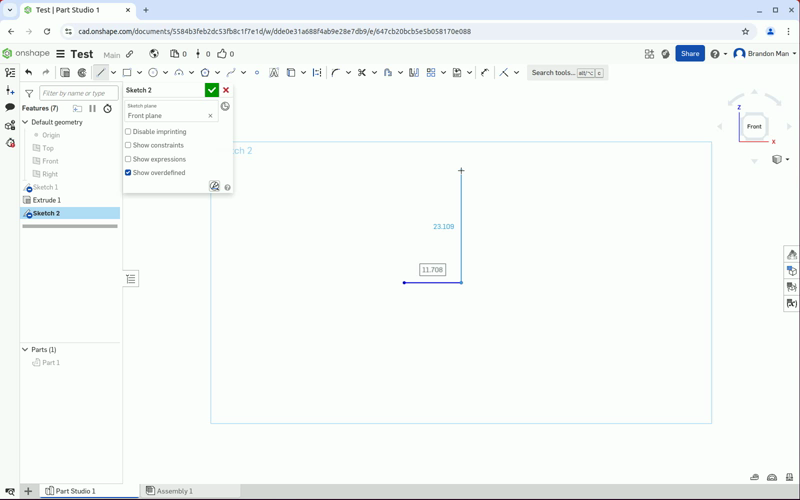
key_up(shift)
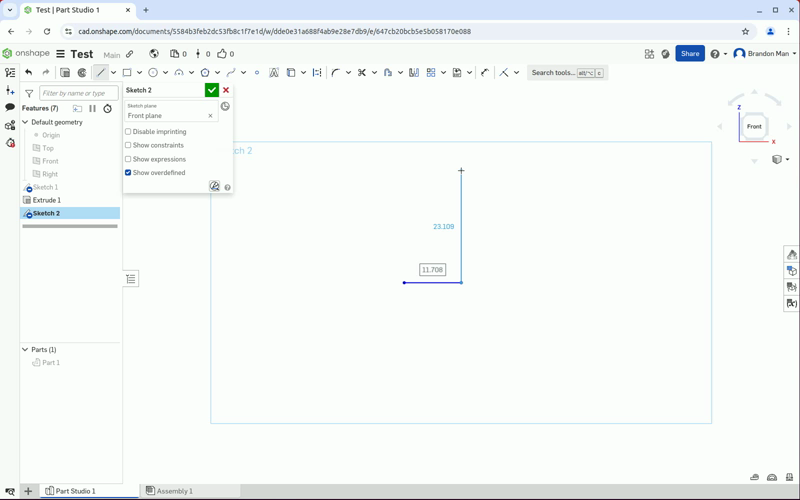
key_down(shift)
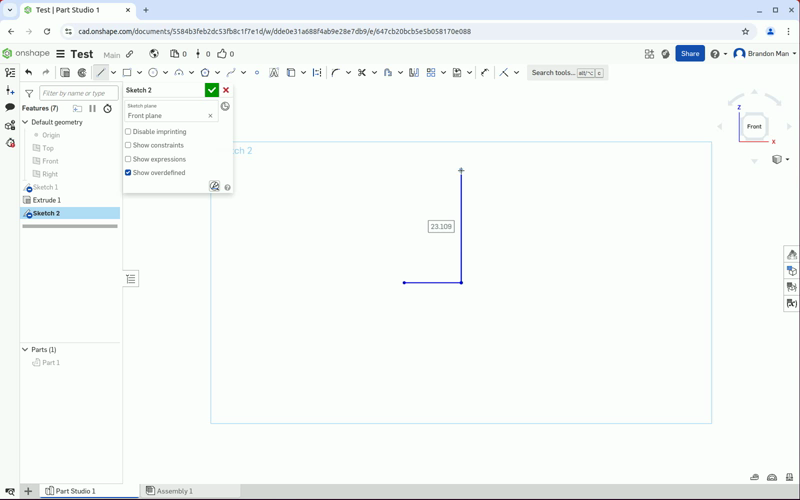
mouse_move(491, 170)
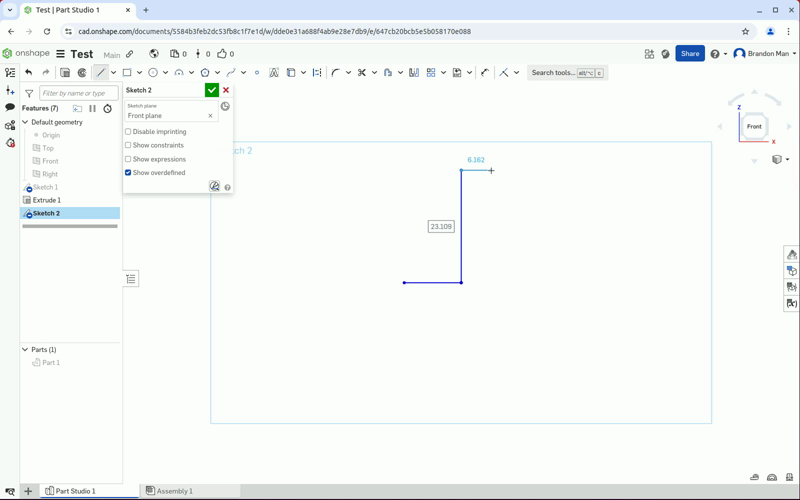
mouse_move(426, 170)
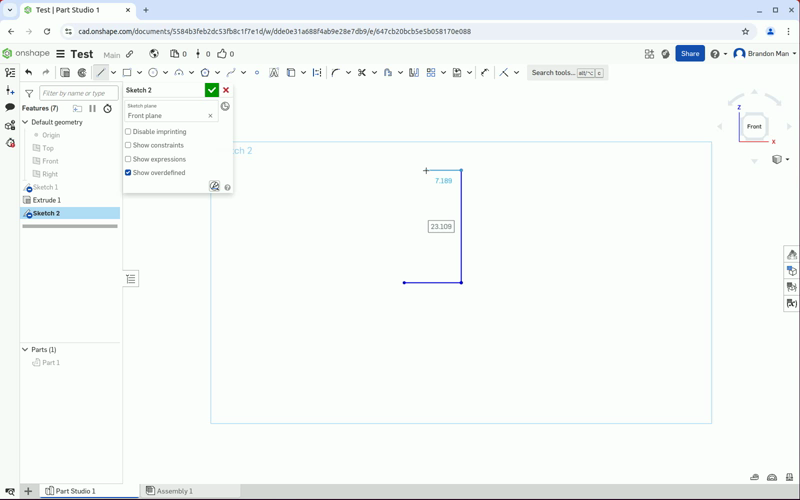
click(426, 170)
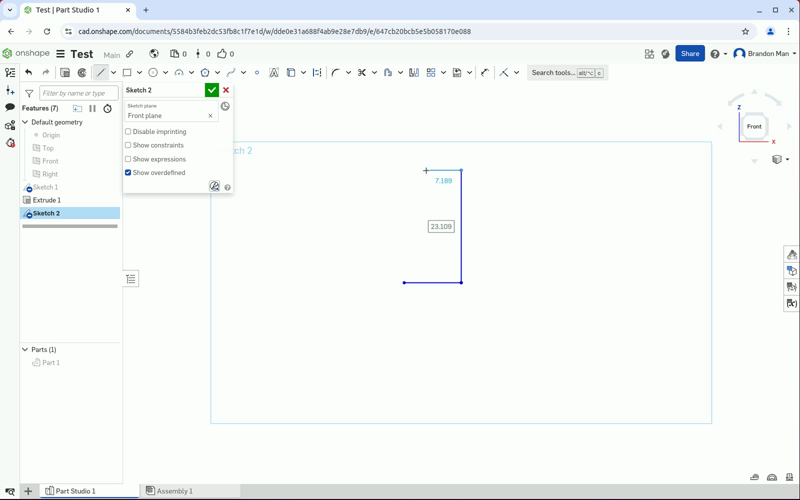
key_up(shift)
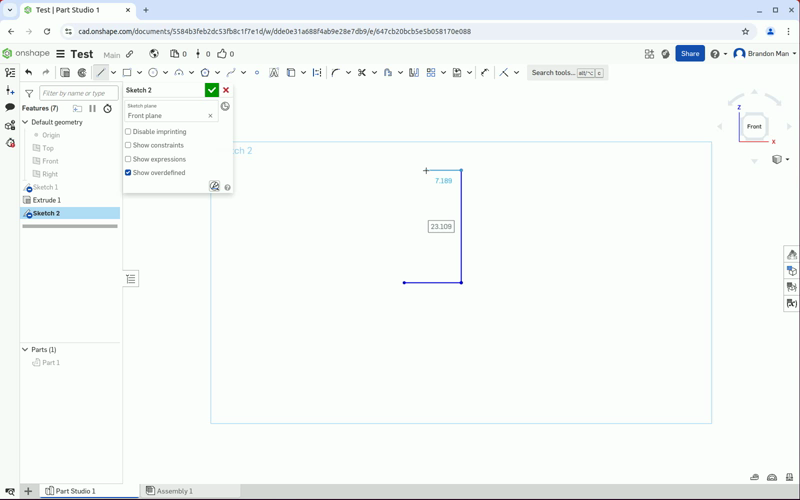
key_down(shift)
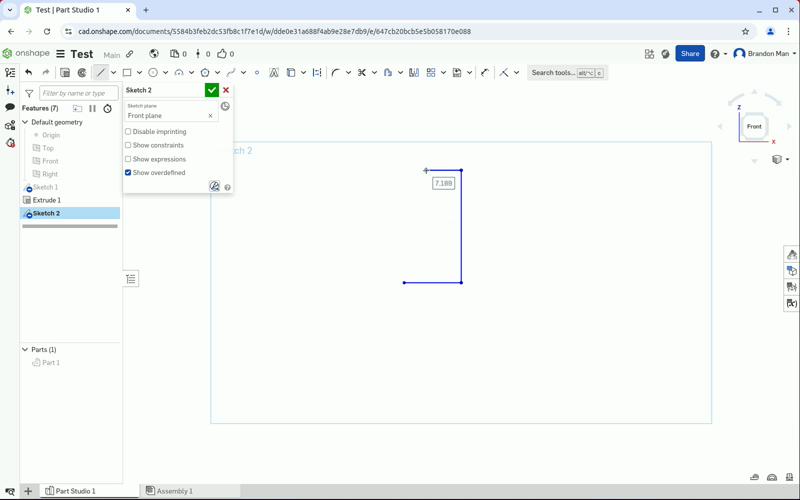
mouse_move(456, 170)
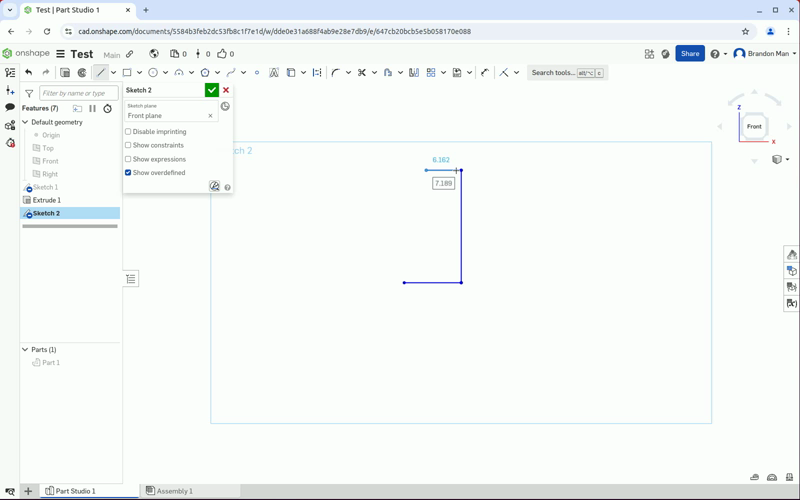
mouse_move(404, 191)
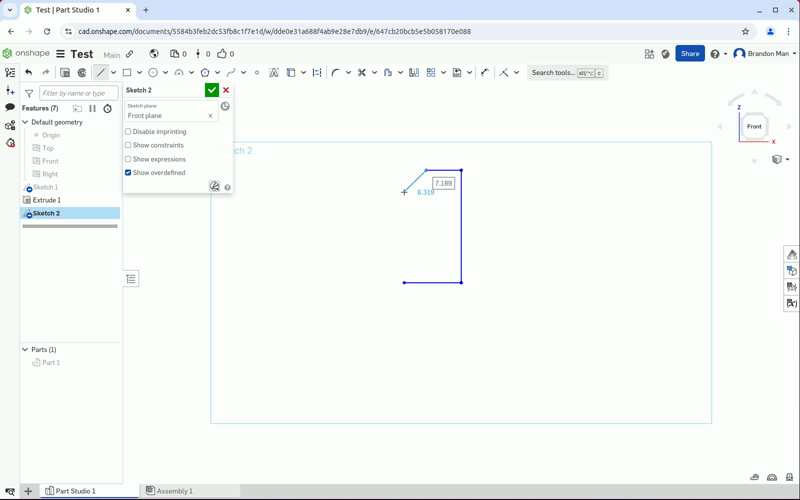
click(404, 191)
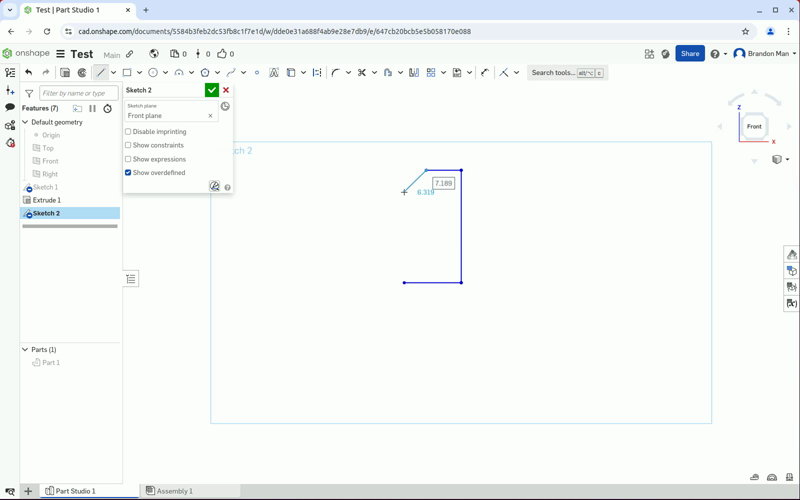
key_up(shift)
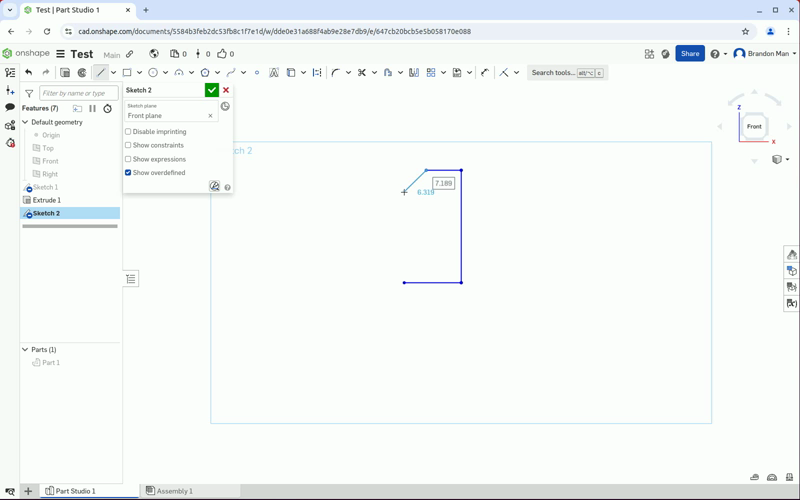
key_down(shift)
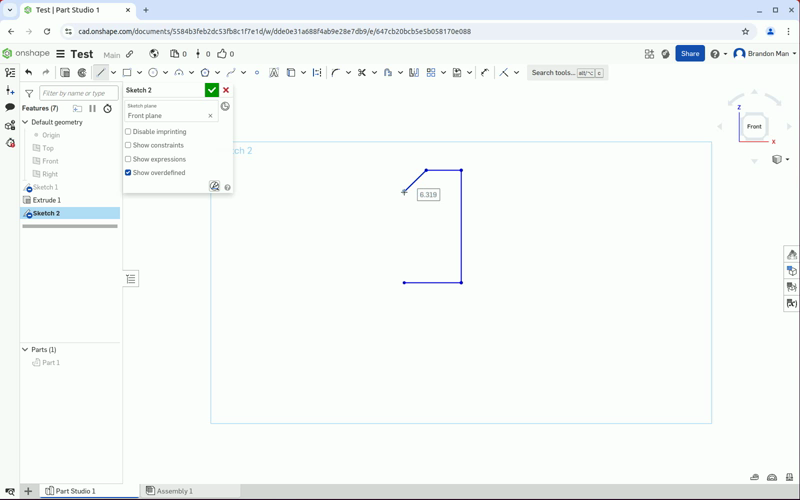
mouse_move(404, 282)
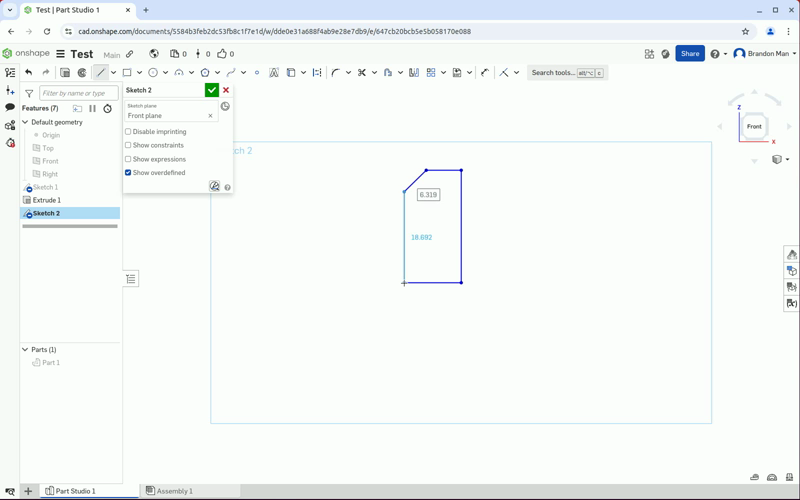
key_up(shift)
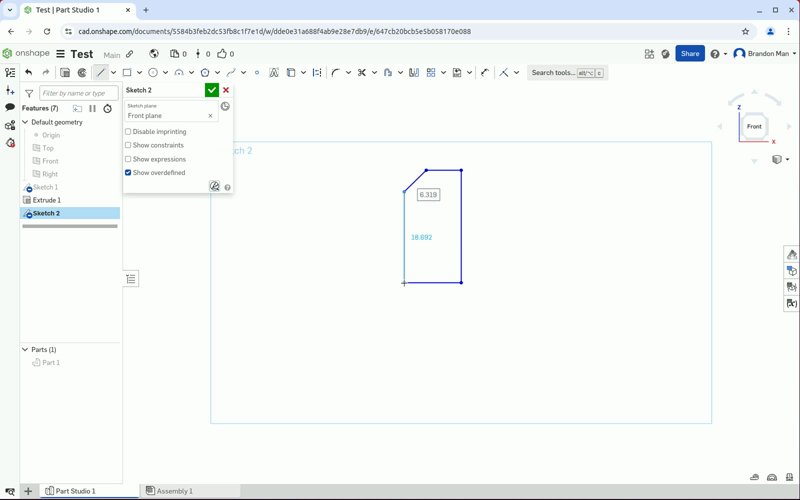
click(404, 282)
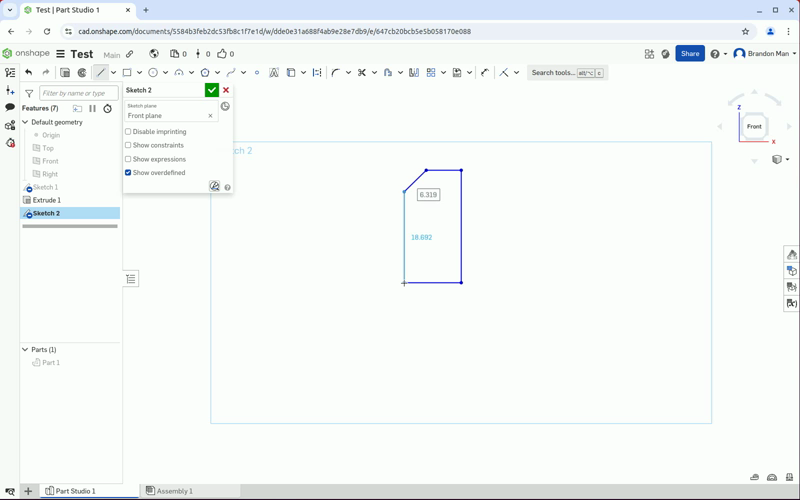
key(esc)
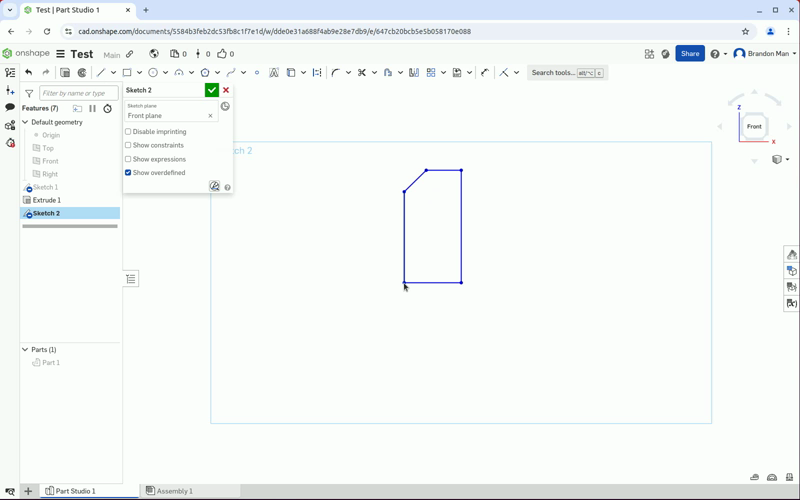
mouse_move(433, 251)
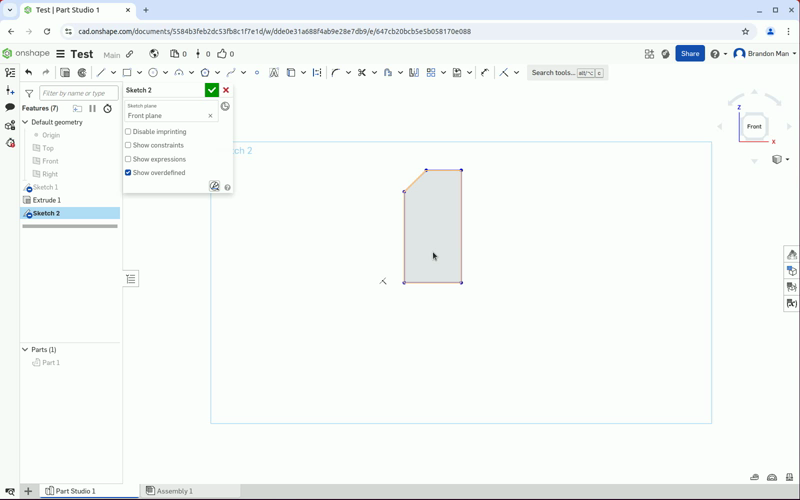
click(433, 251)
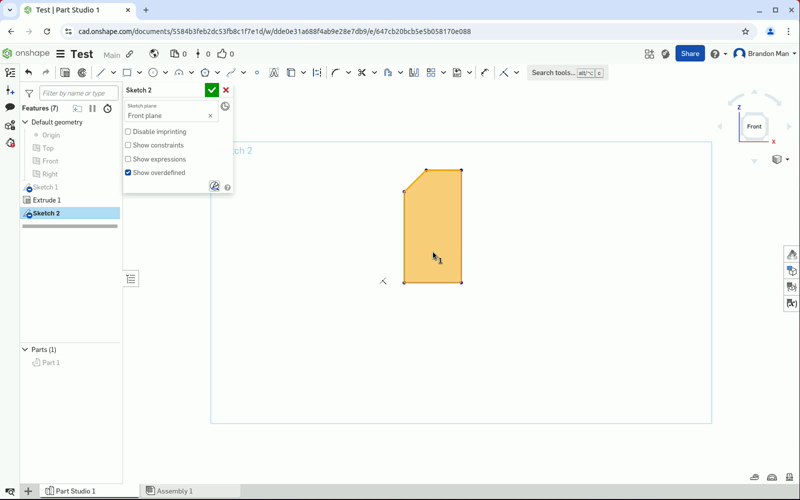
mouse_move(73, 352)
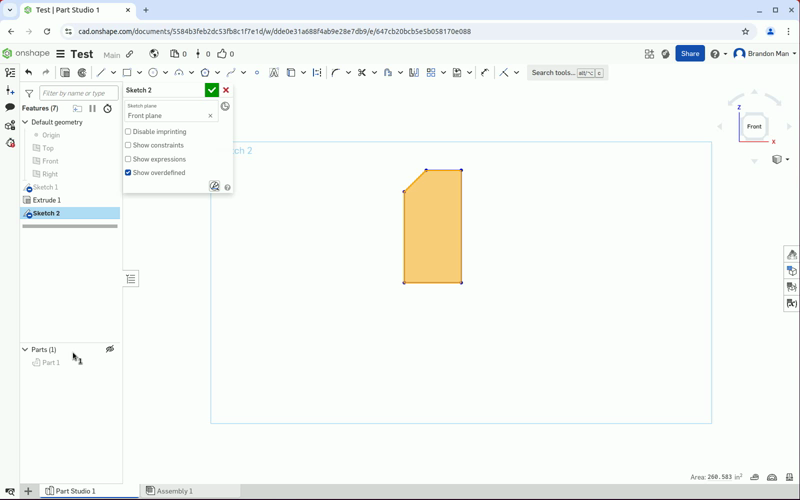
key(shift+y)
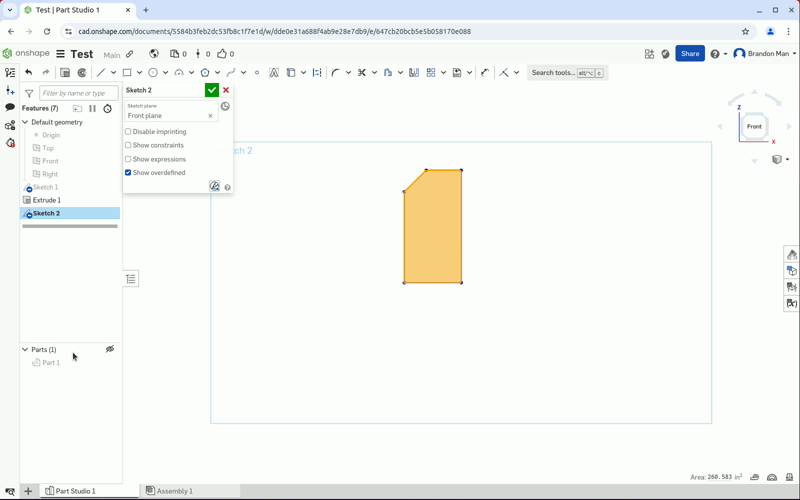
key(shift+e)
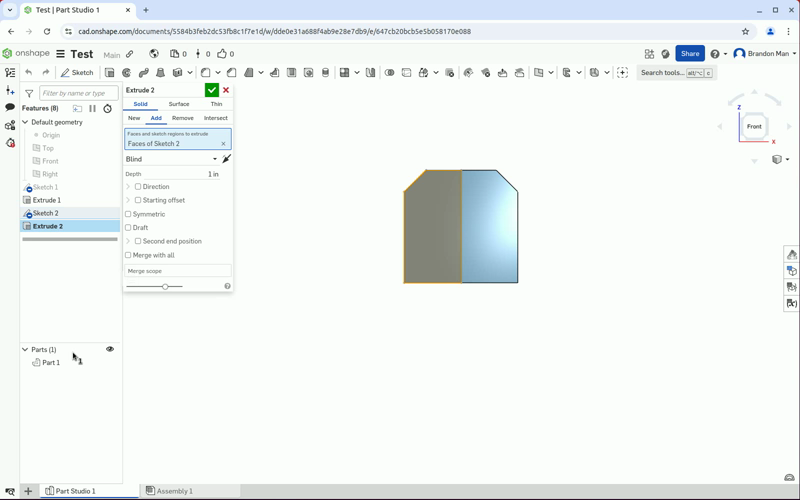
mouse_move(143, 106)
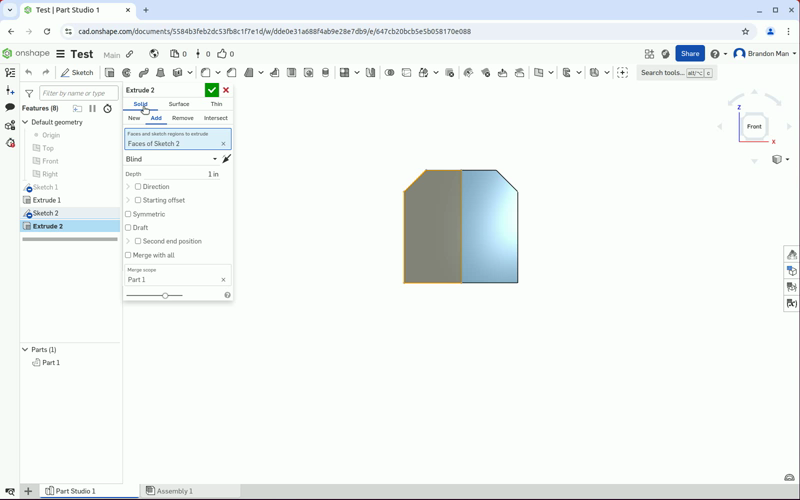
click(143, 106)
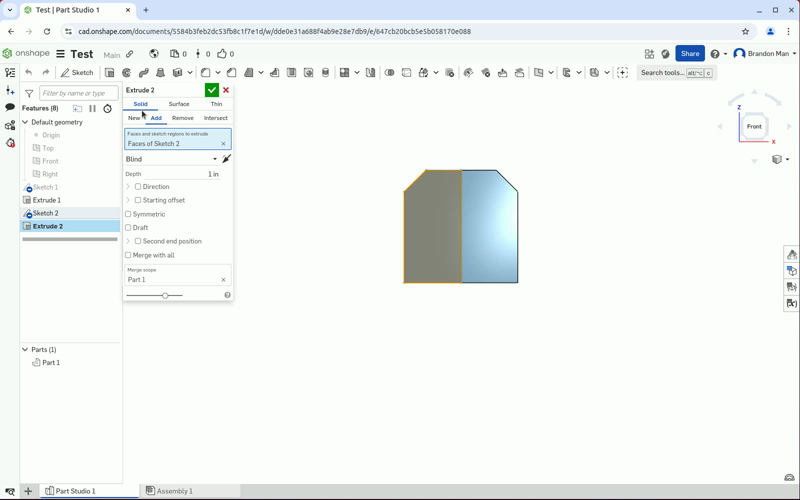
mouse_move(137, 120)
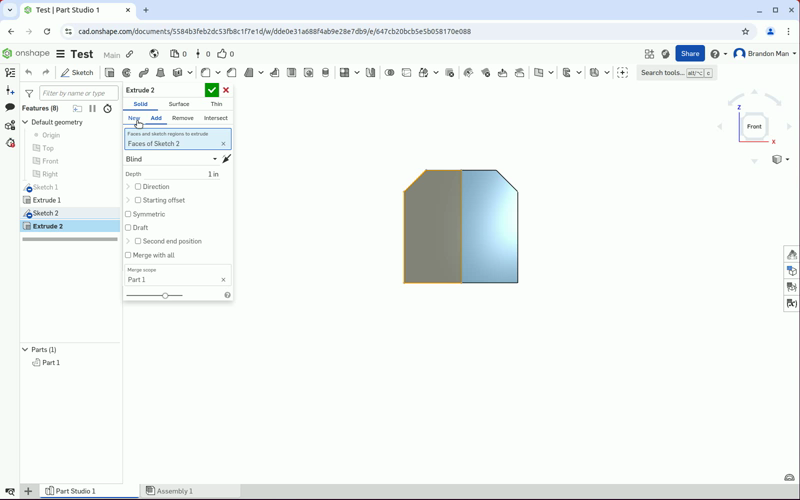
click(137, 120)
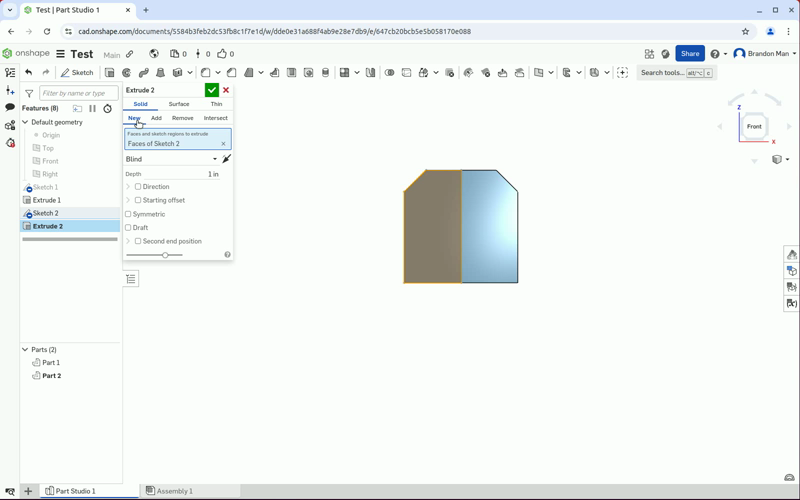
key(tab, 4)
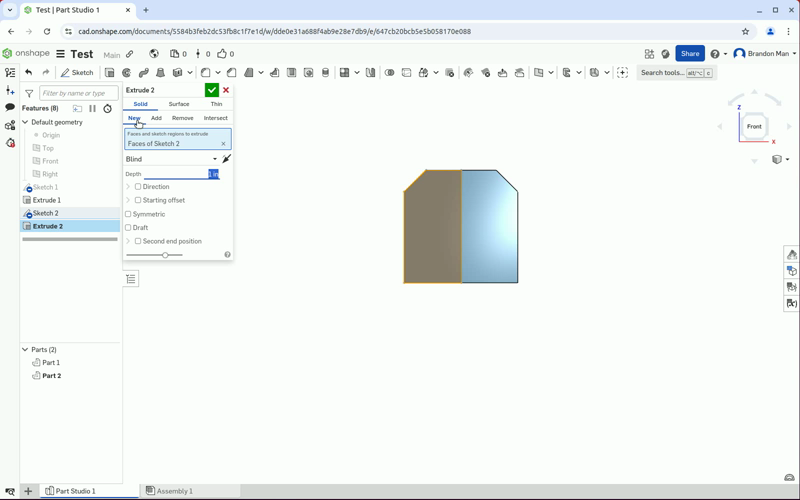
text(0.241)
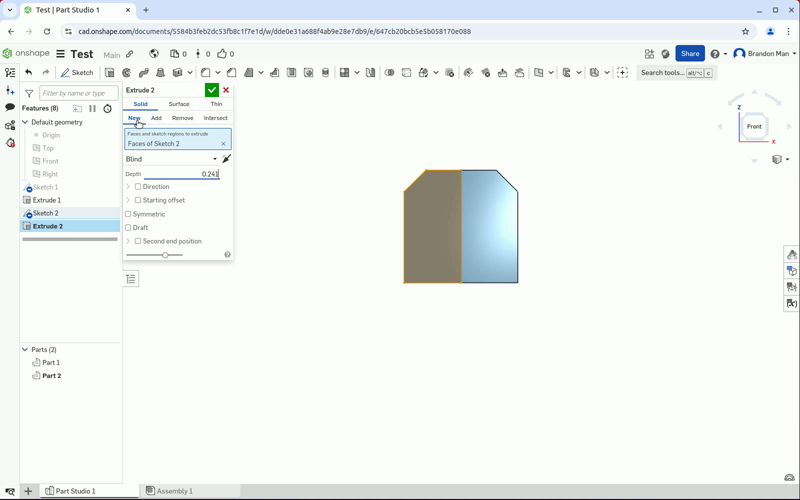
key(enter)
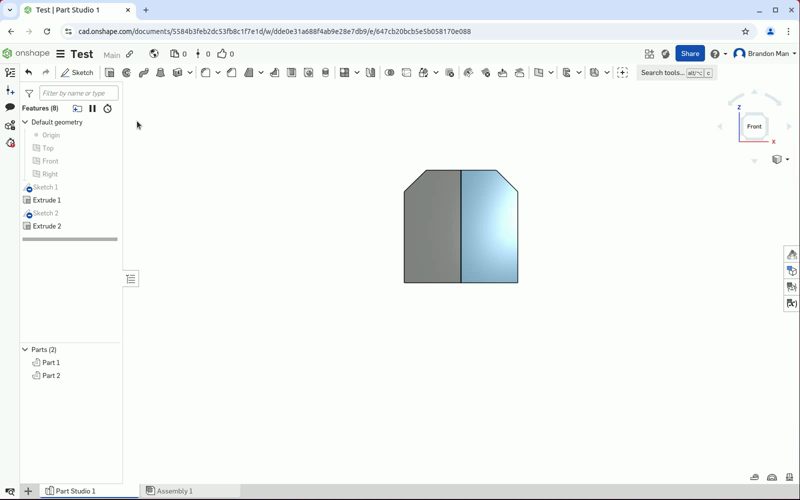
key(shift+h)
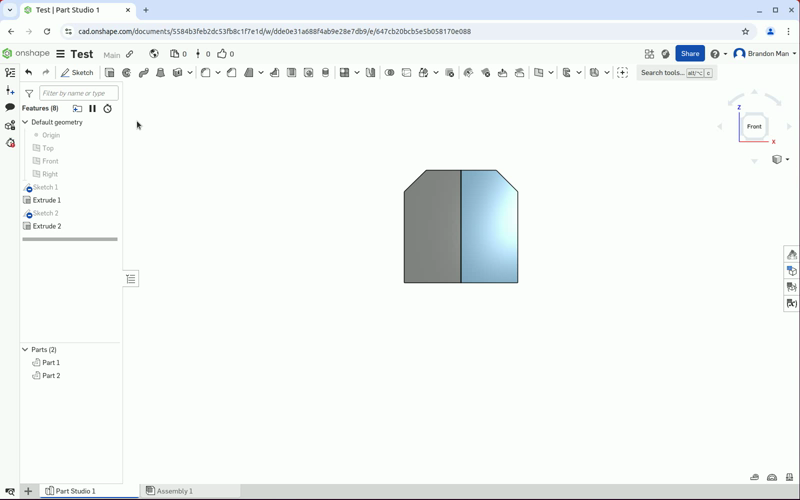
key(shift+h)
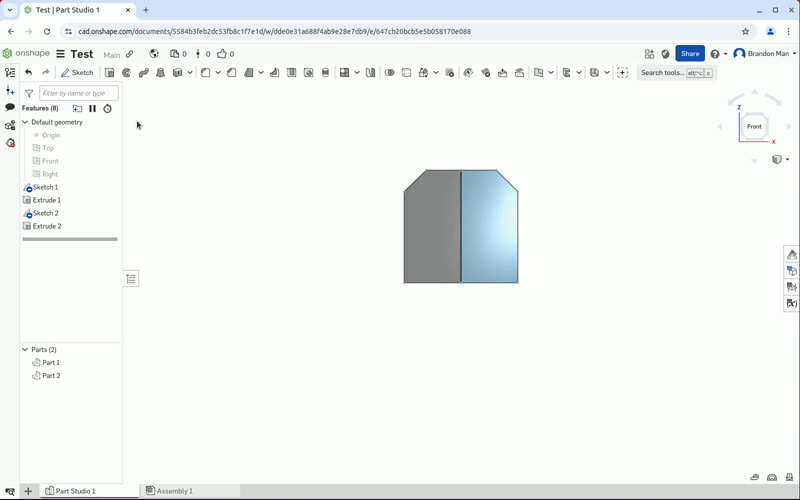
key(shift+7)
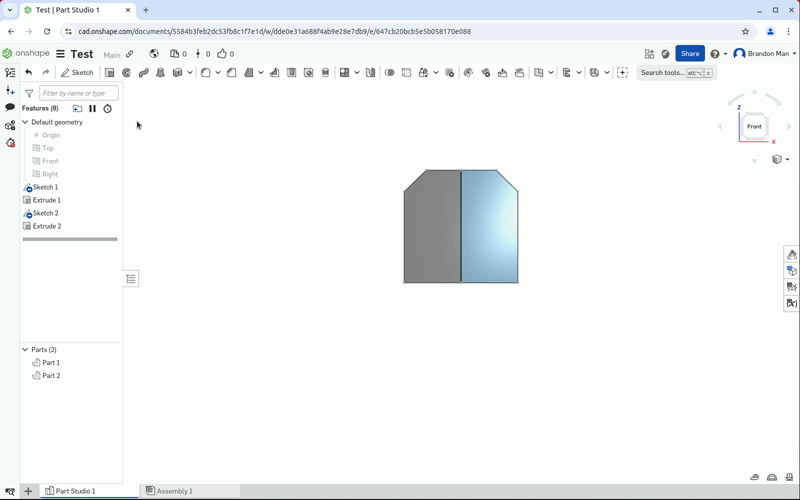
key(left, 2)
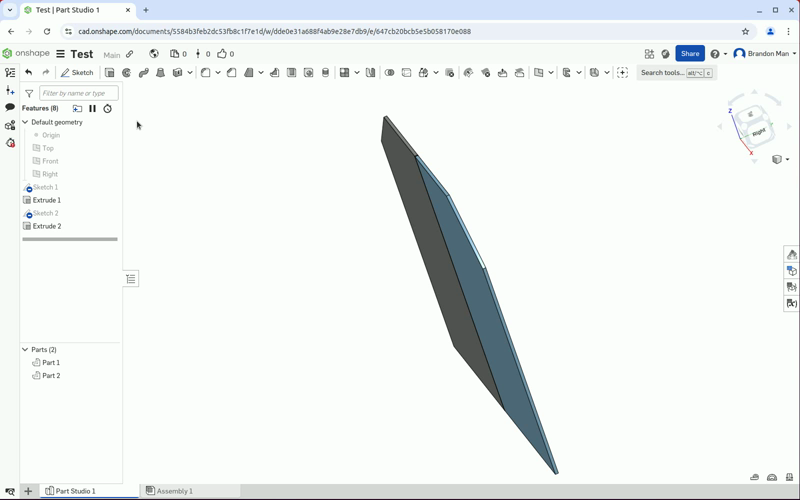
key(down, 2)
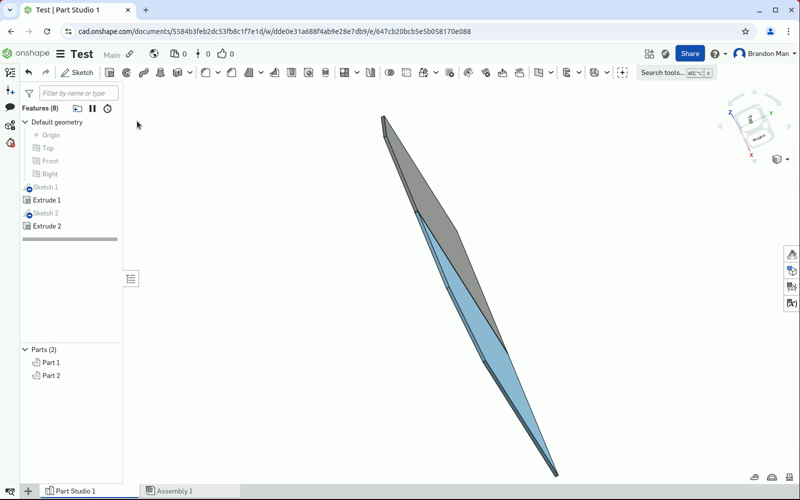
key(up, 2)
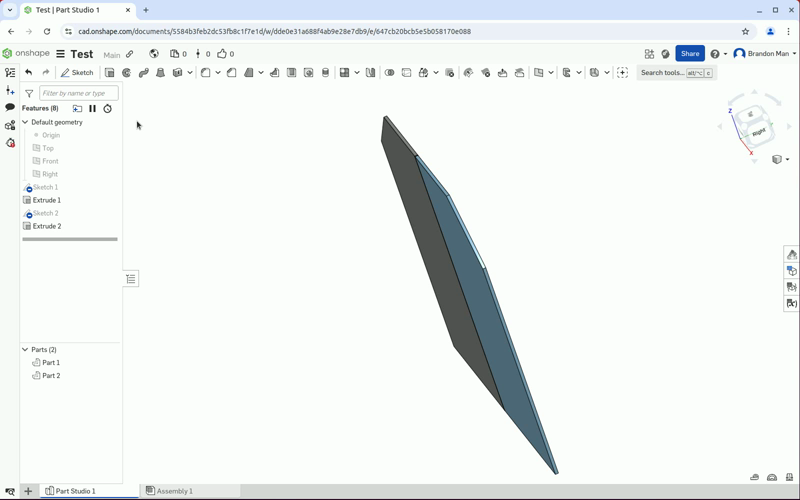
key(right, 2)
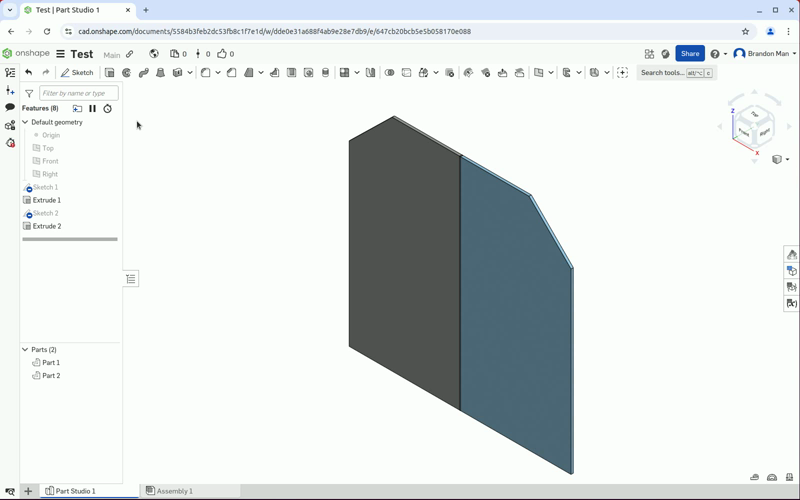
mouse_move(73, 189)
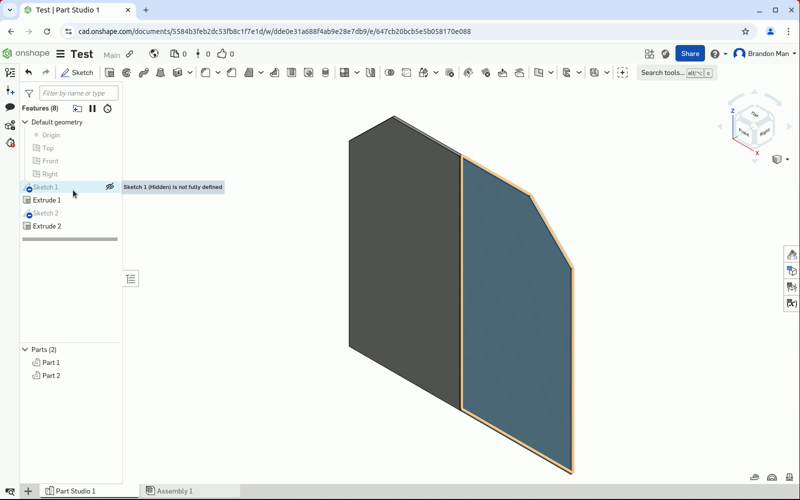
click(73, 189)